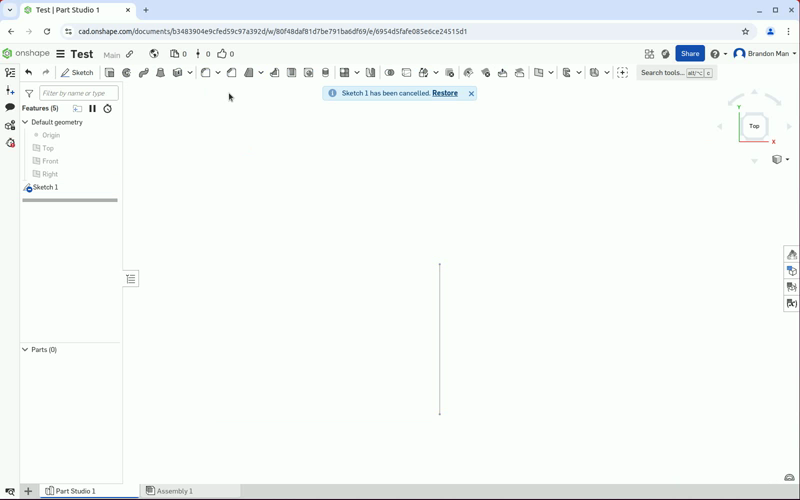
key(shift+h)
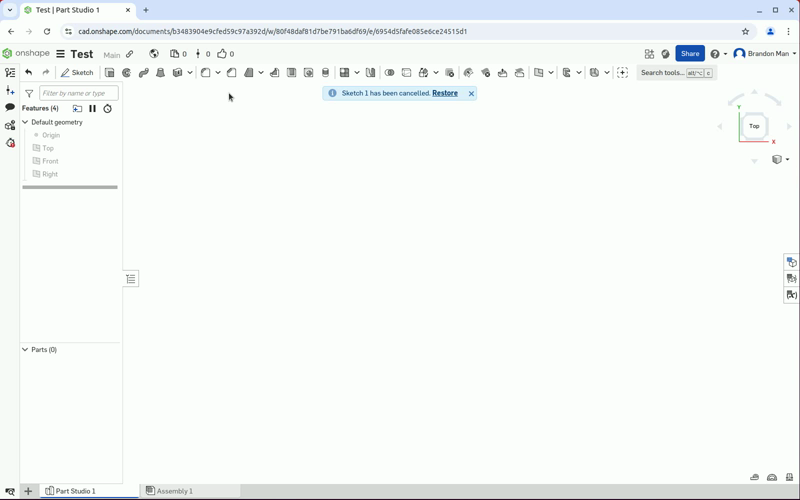
mouse_move(73, 352)
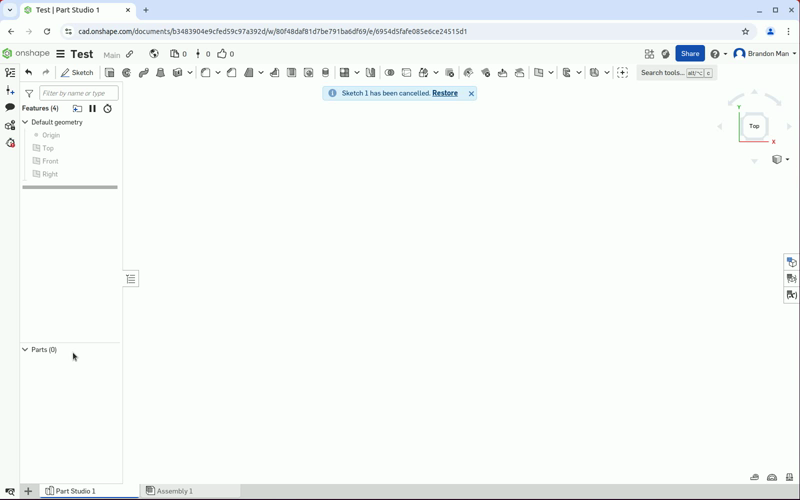
key(y)
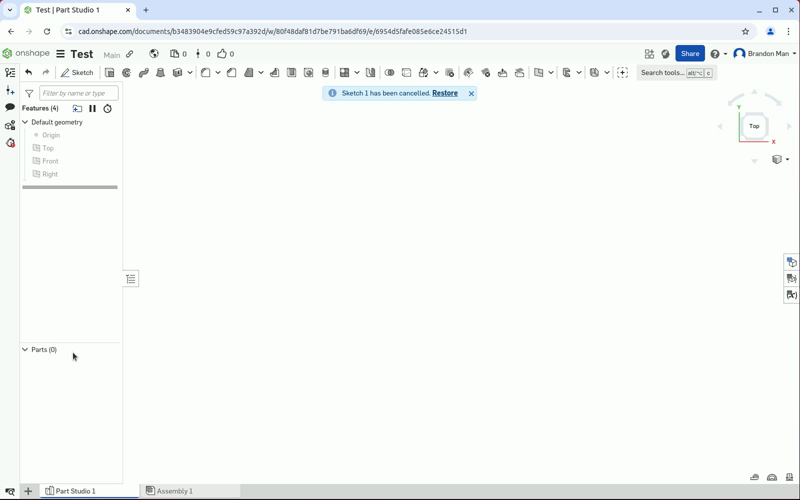
key(shift+p)
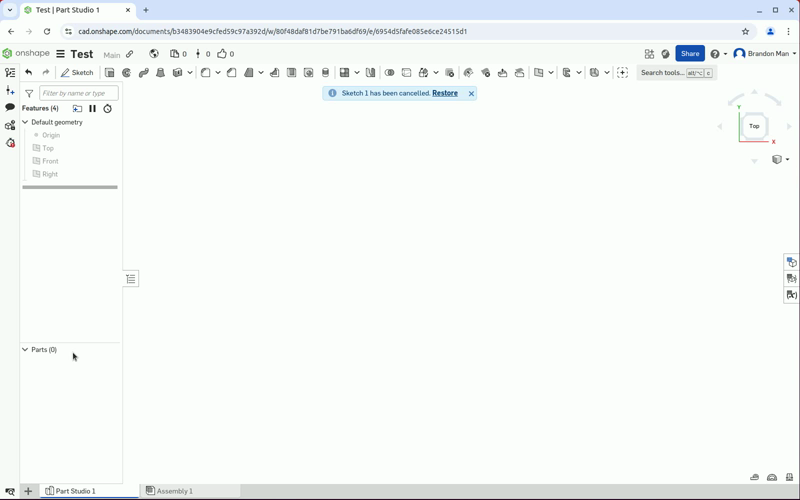
key(space)
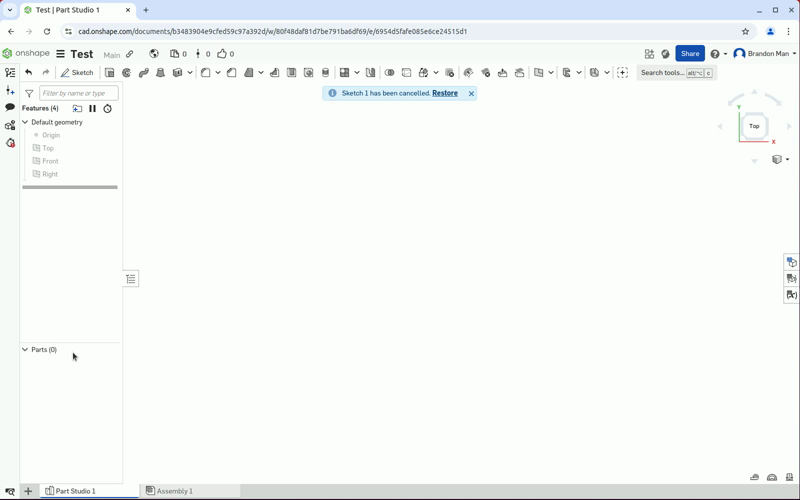
key_down(shift)
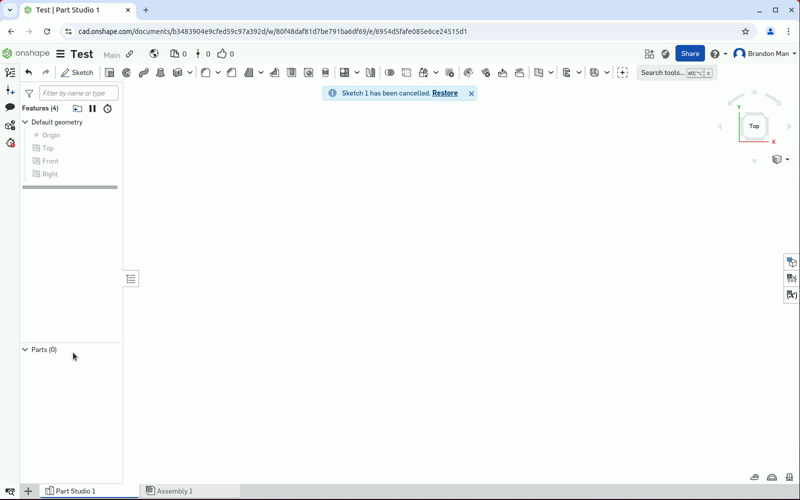
key(up)
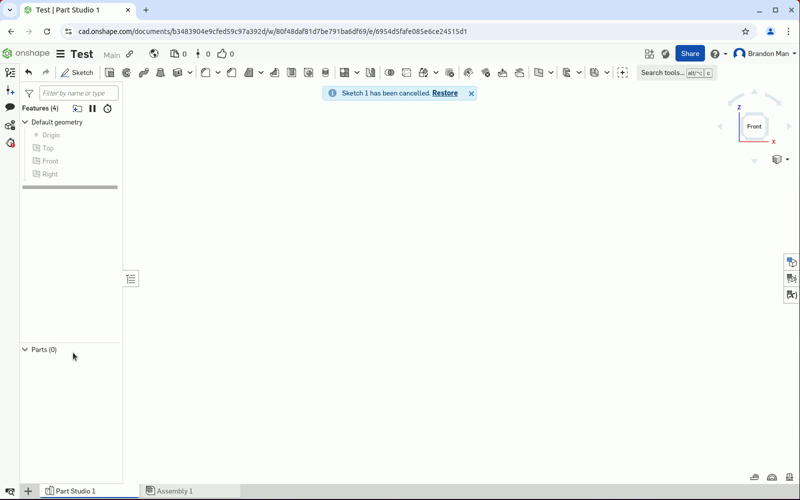
key_up(shift)
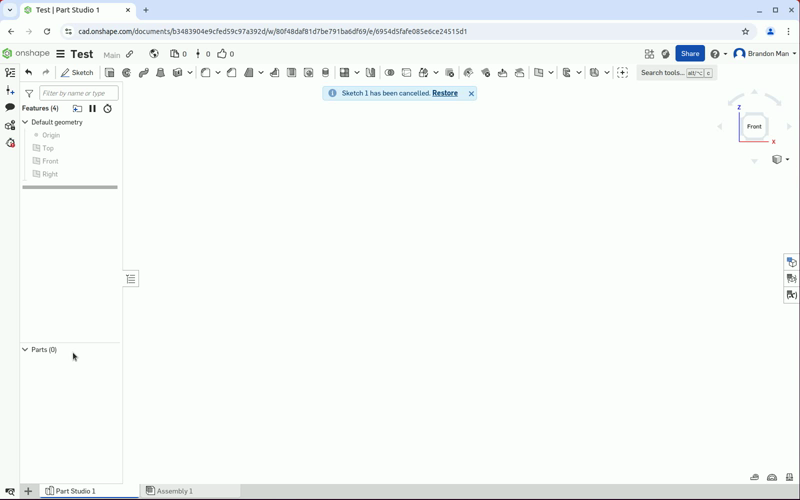
mouse_move(73, 352)
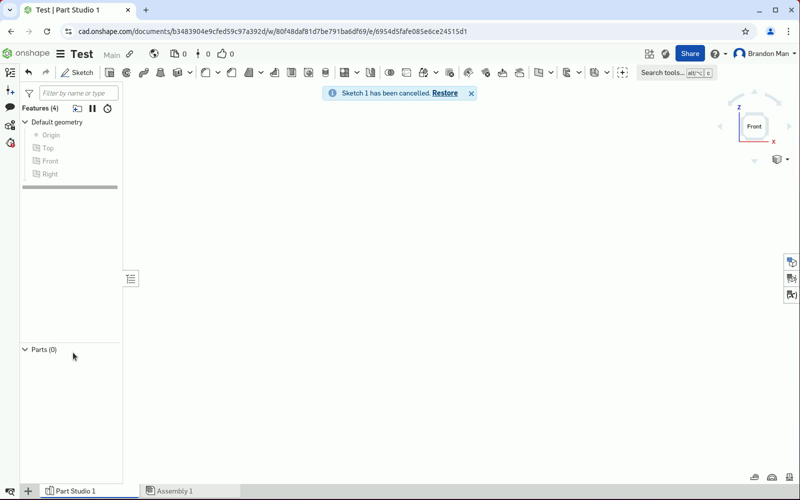
key(shift+y)
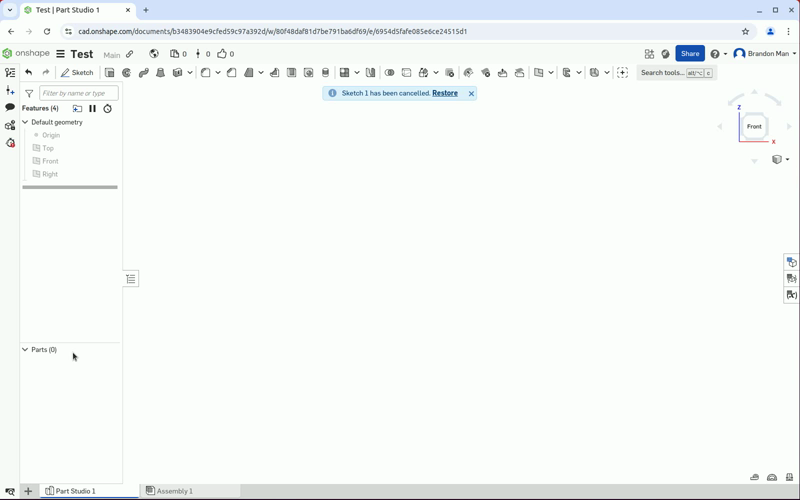
key(shift+s)
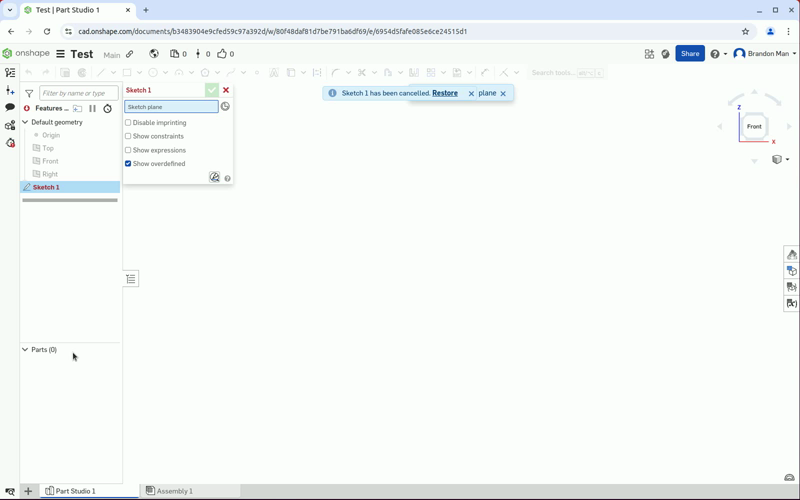
mouse_move(73, 163)
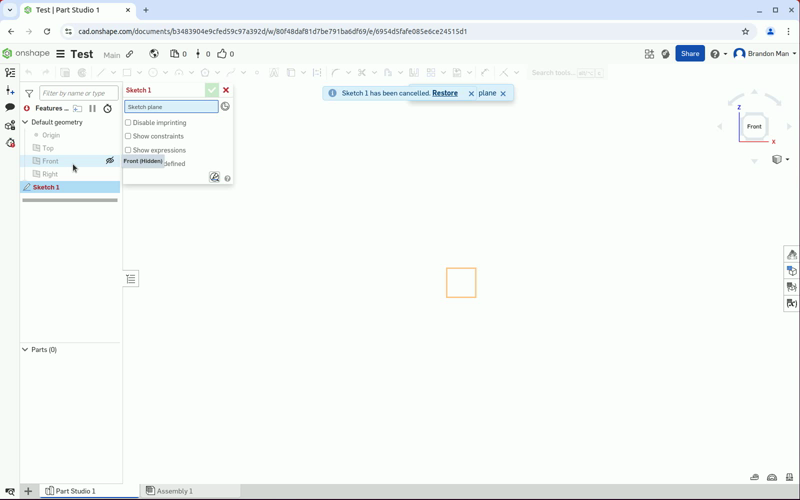
click(73, 163)
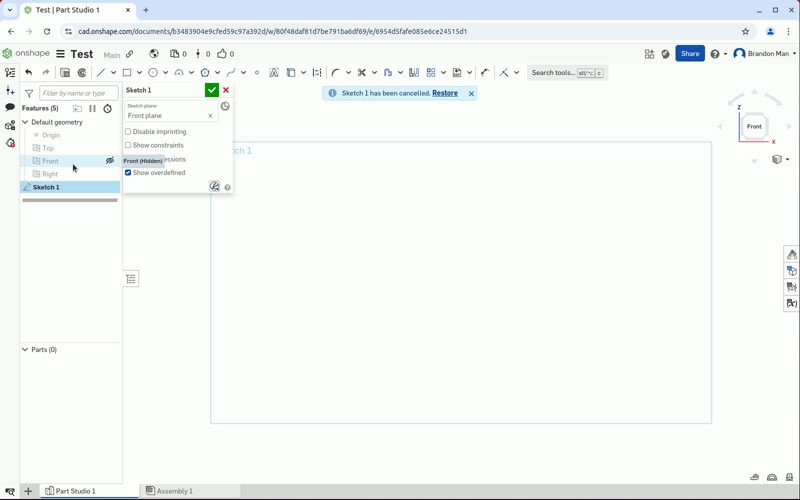
mouse_move(73, 352)
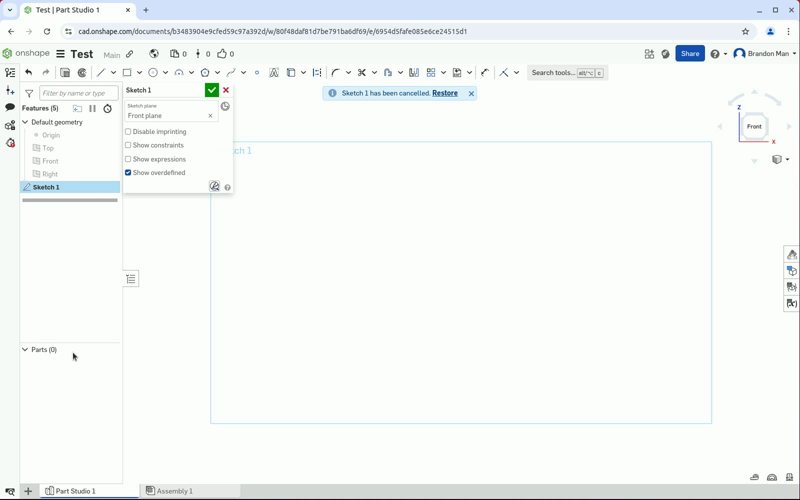
key(y)
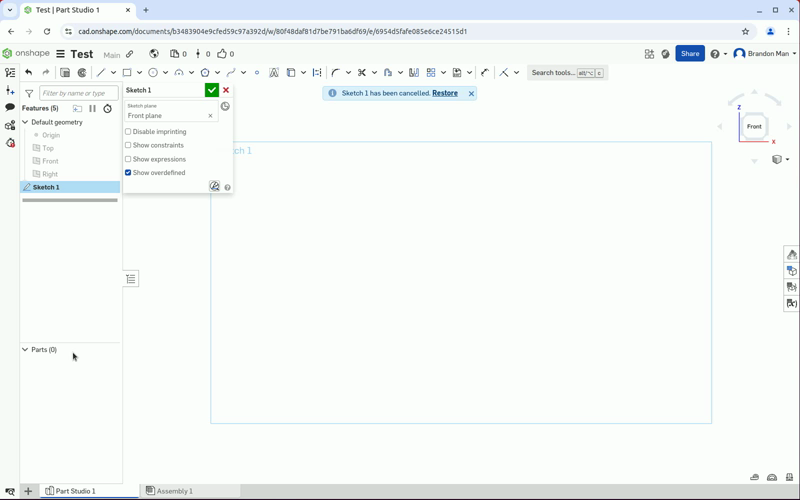
key(c)
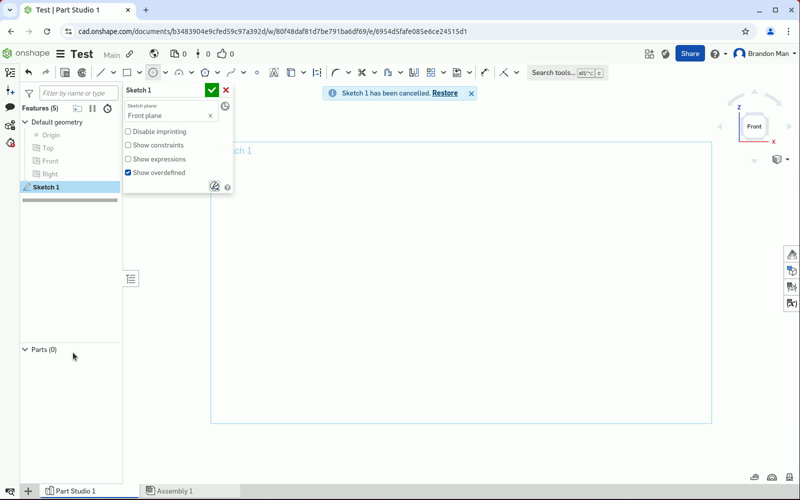
key_down(shift)
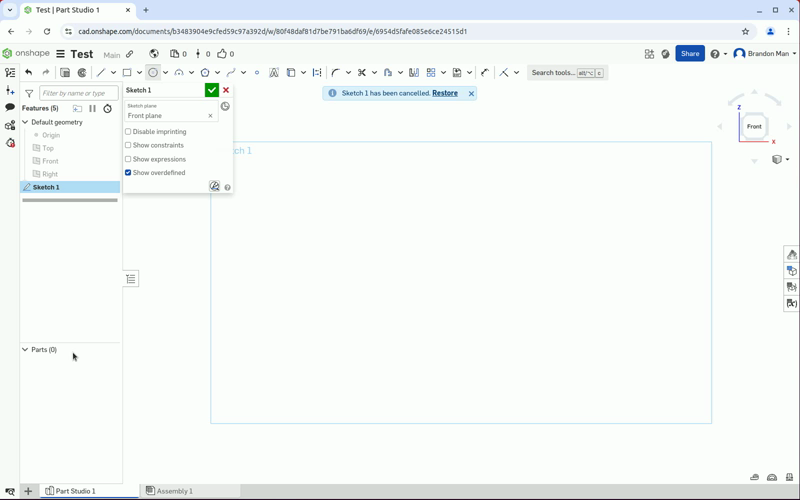
mouse_move(460, 282)
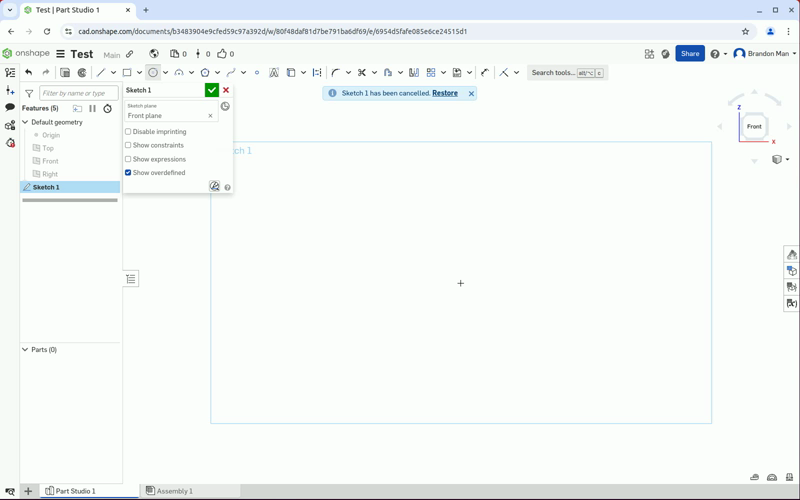
click(460, 282)
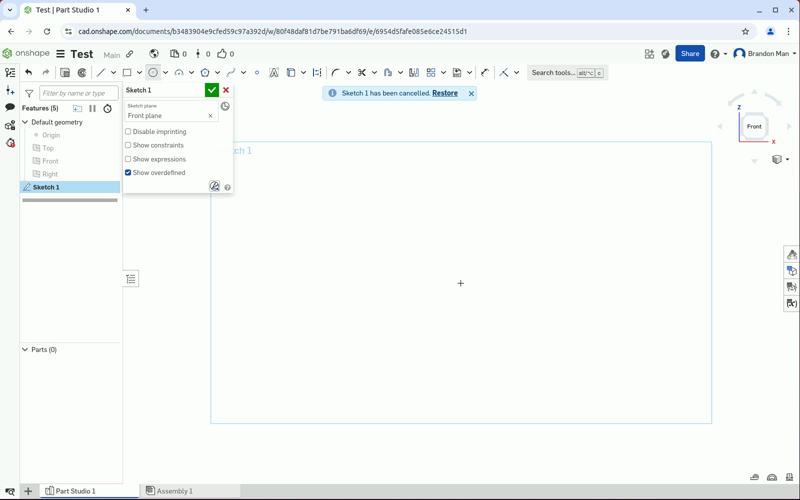
key_up(shift)
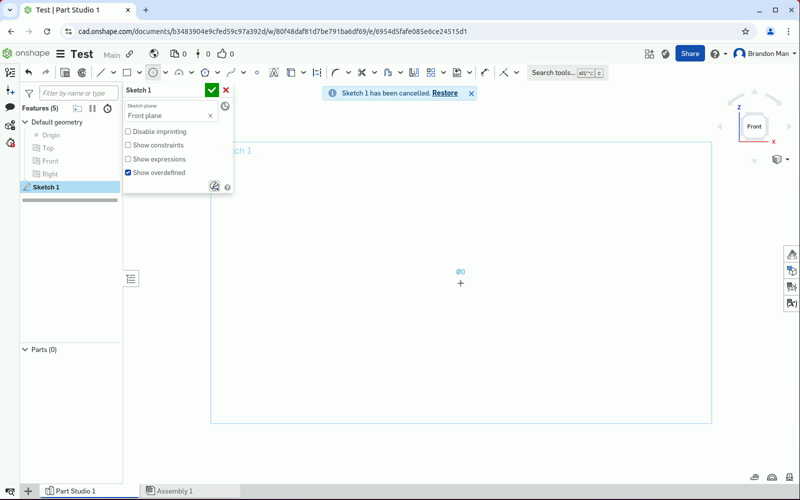
mouse_move(505, 282)
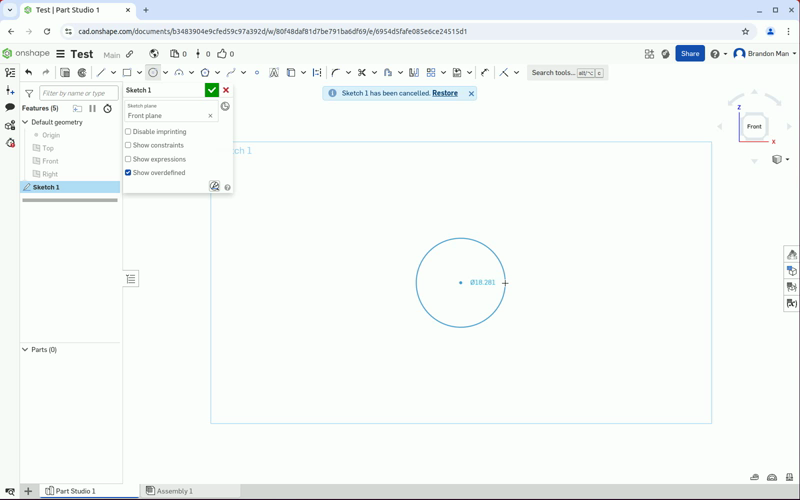
click(505, 282)
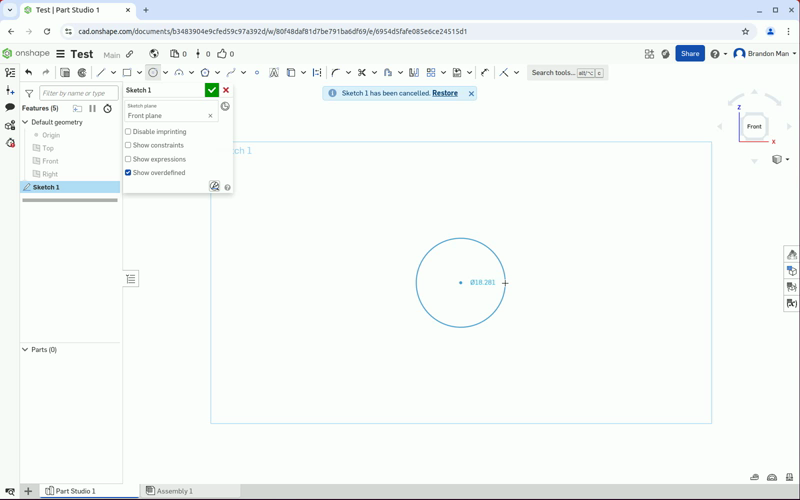
key(esc)
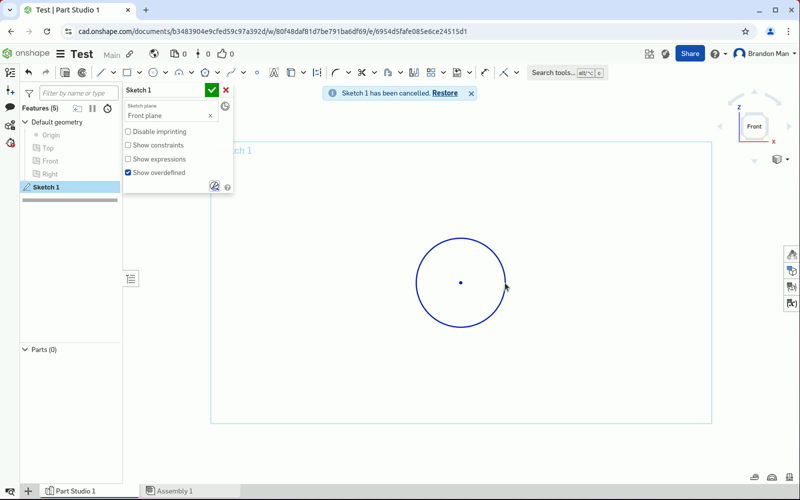
key(c)
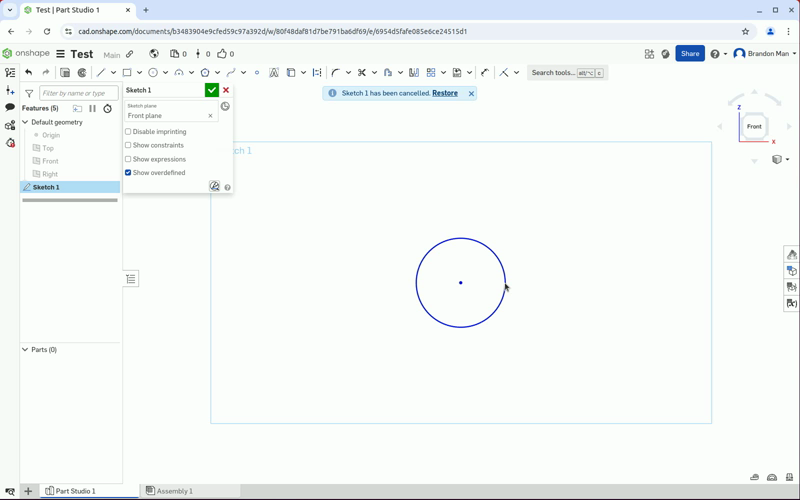
key_down(shift)
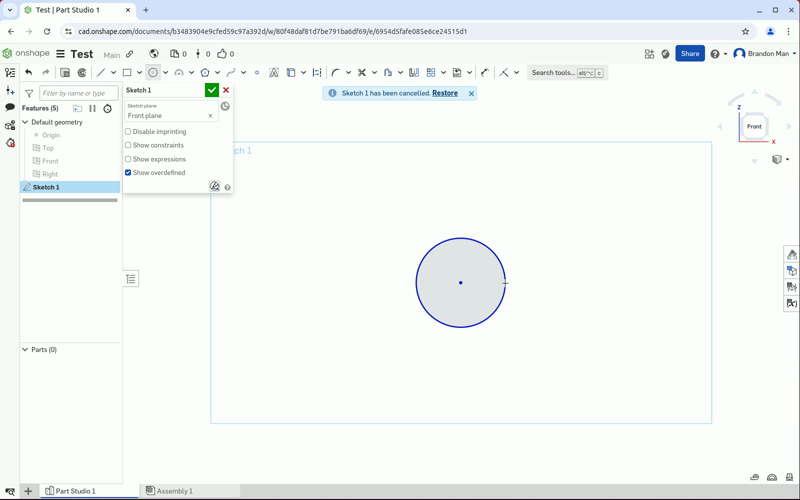
mouse_move(460, 282)
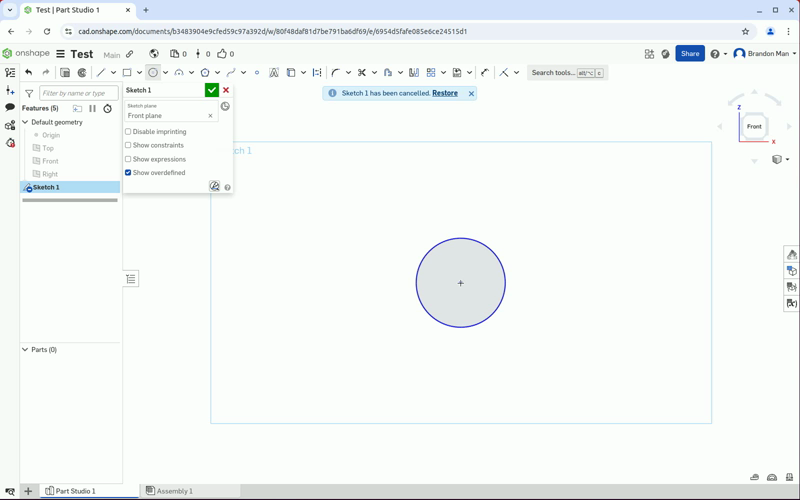
click(460, 282)
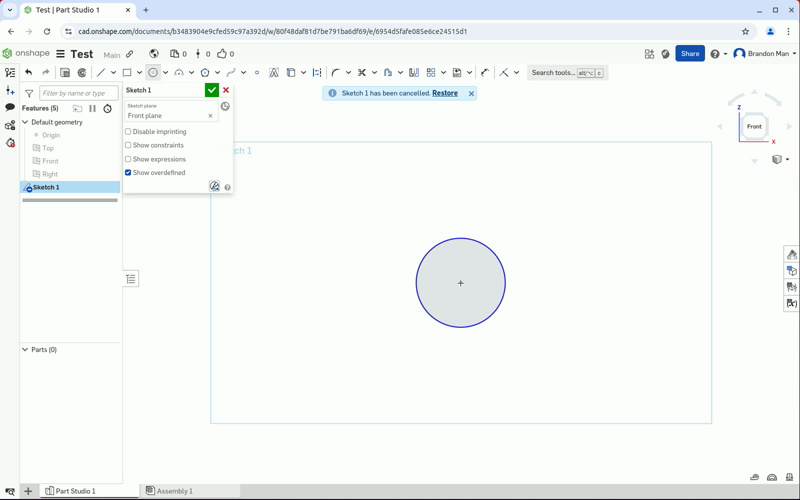
key_up(shift)
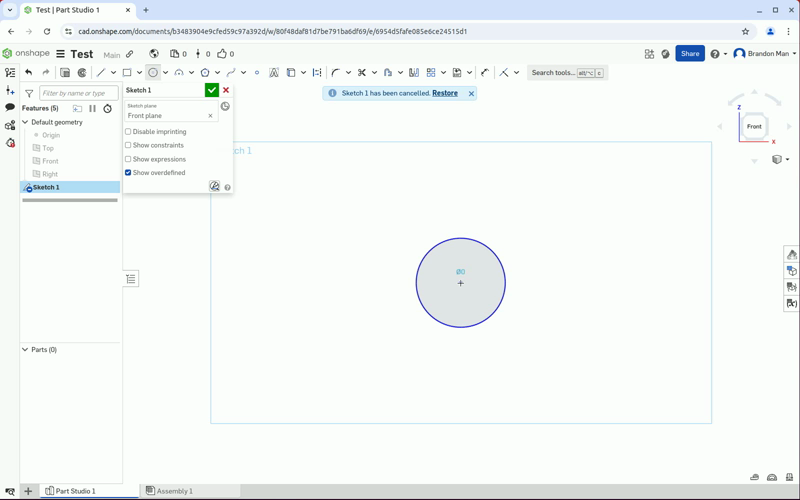
mouse_move(478, 282)
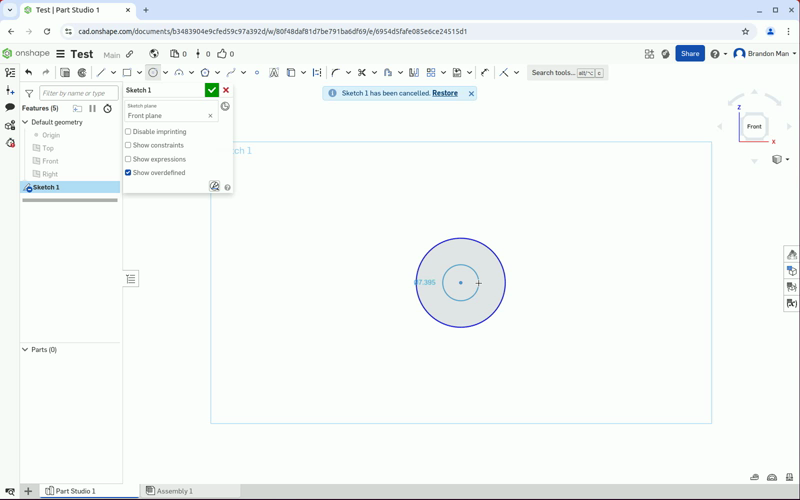
click(478, 282)
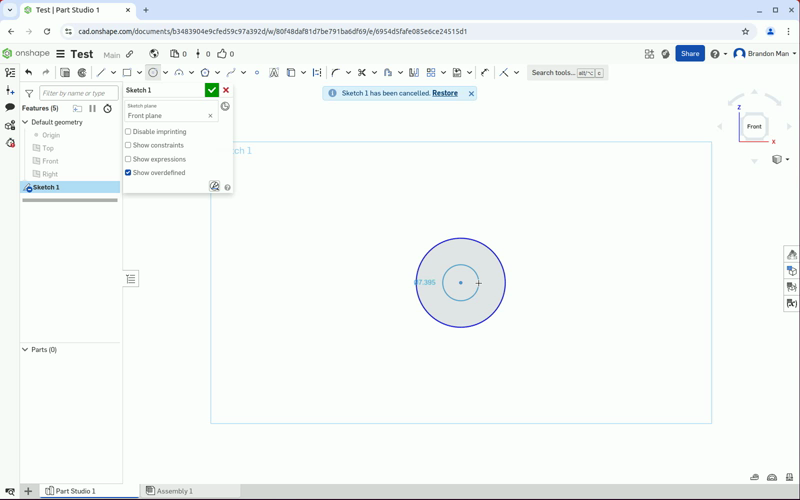
key(esc)
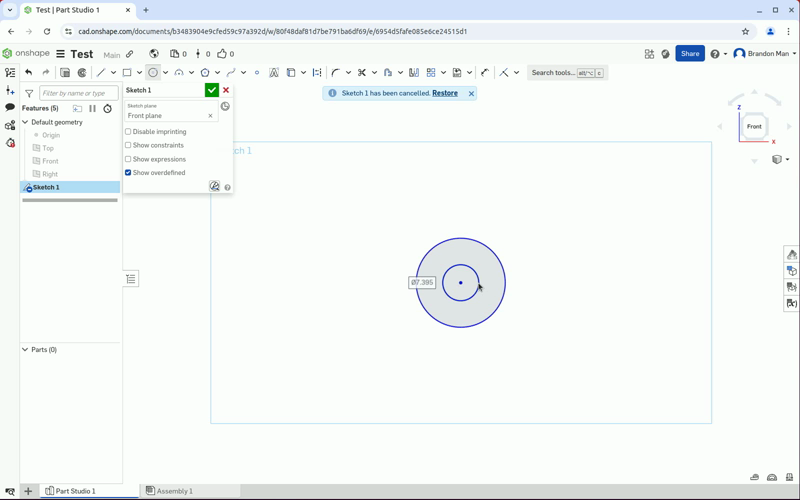
mouse_move(481, 277)
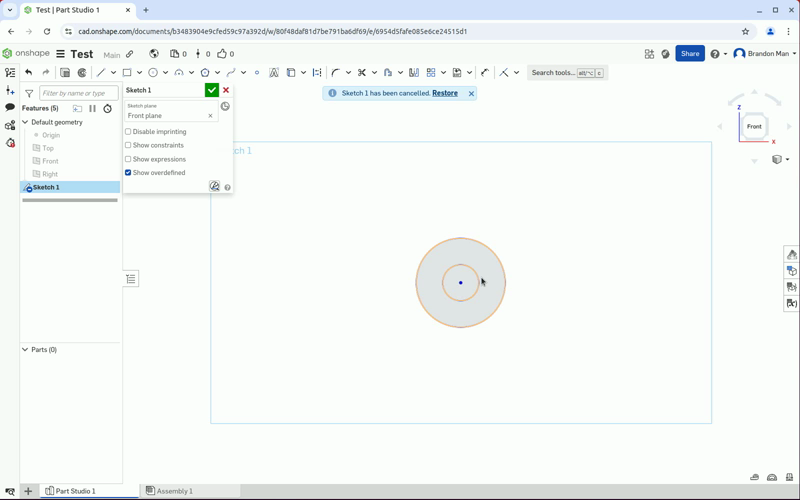
click(481, 277)
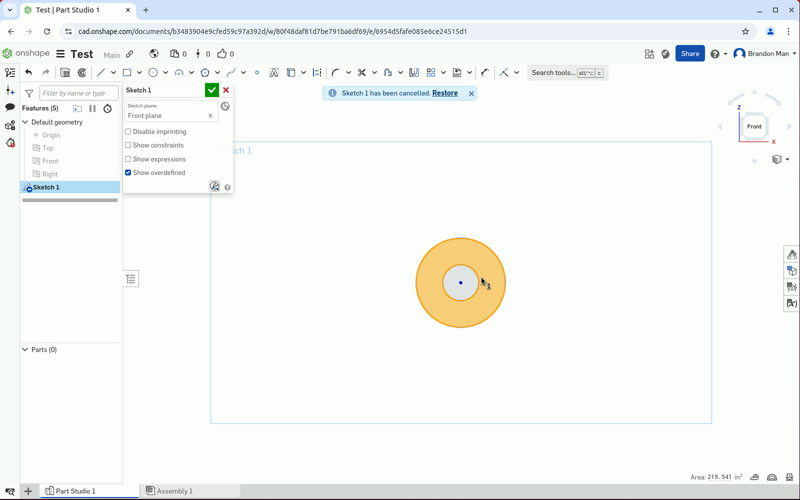
mouse_move(73, 352)
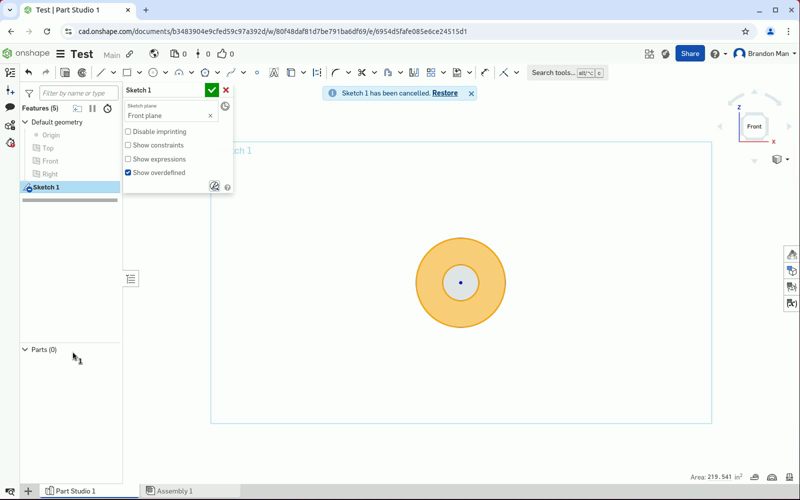
key(shift+y)
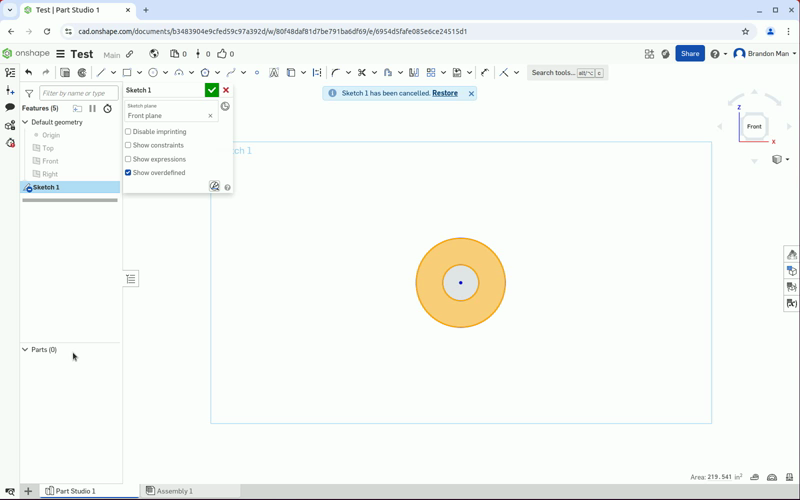
key(shift+e)
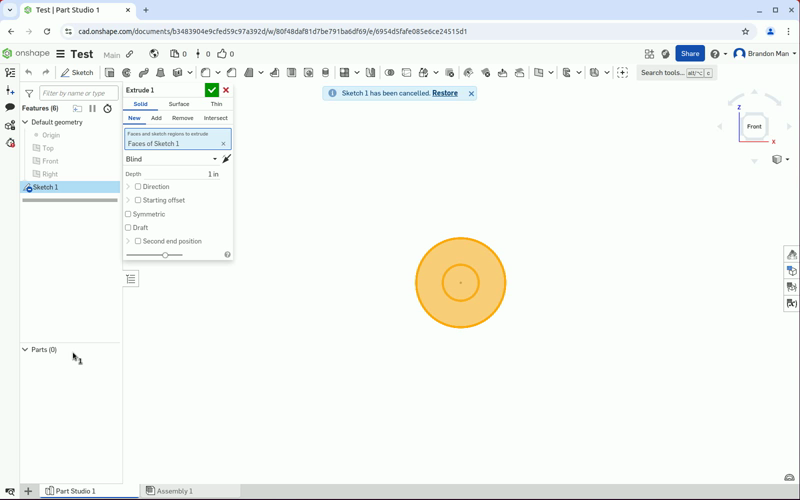
mouse_move(143, 106)
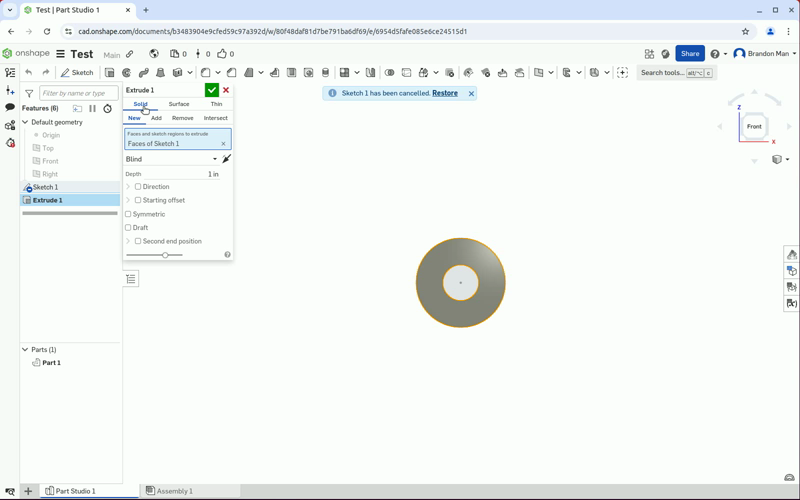
click(143, 106)
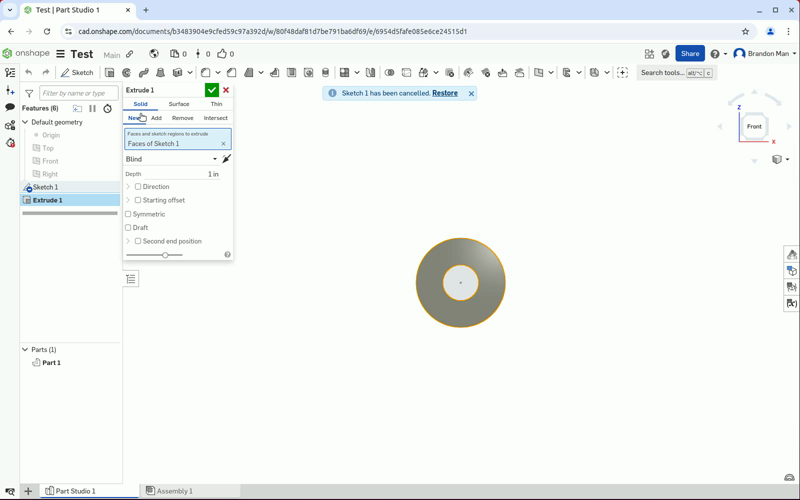
mouse_move(137, 120)
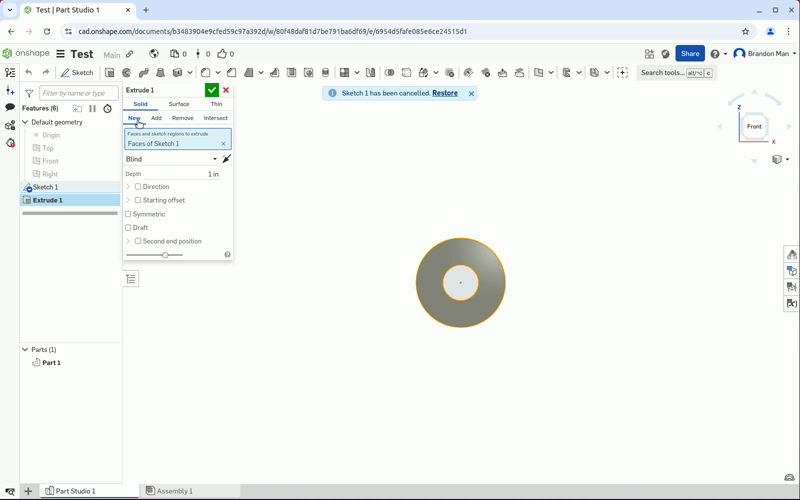
click(137, 120)
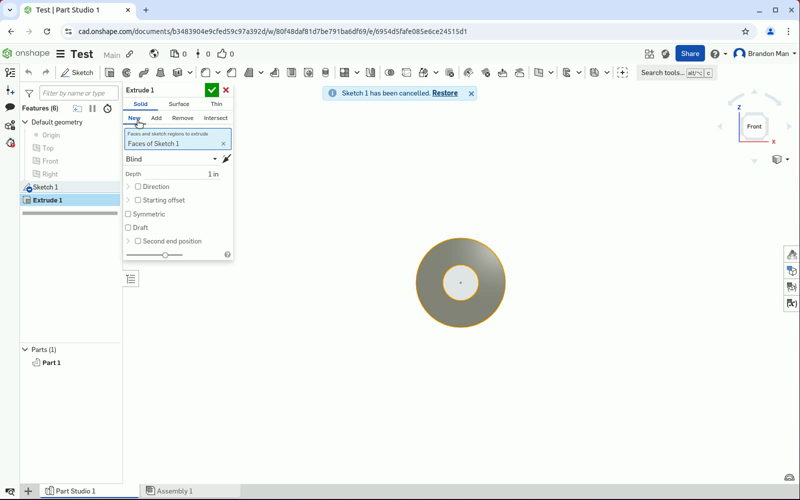
key(tab, 4)
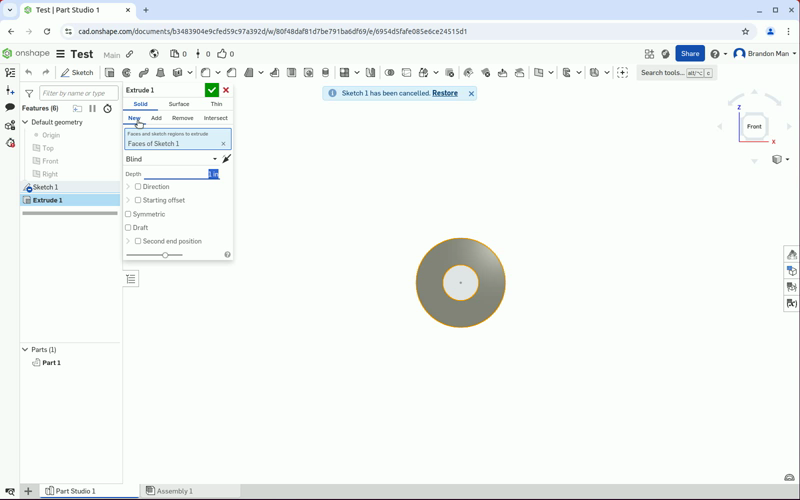
text(3.611)
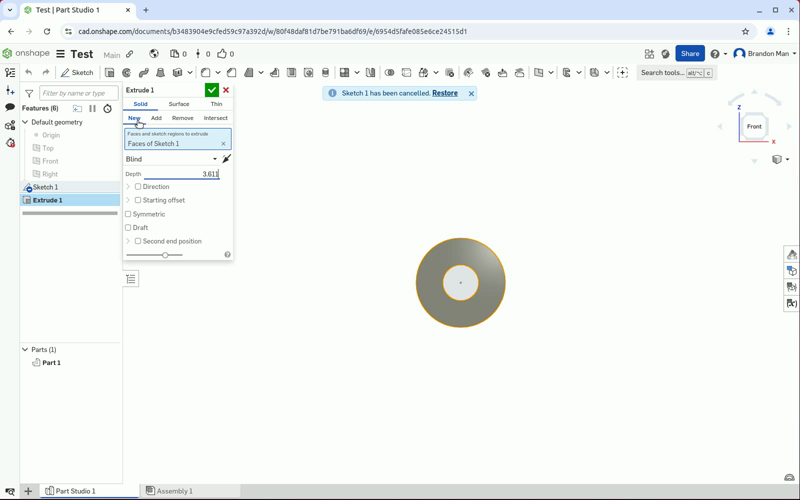
key(enter)
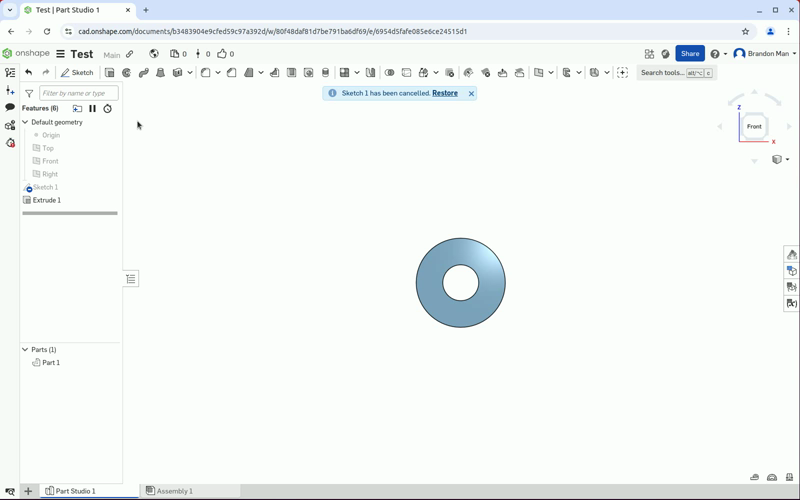
key(shift+h)
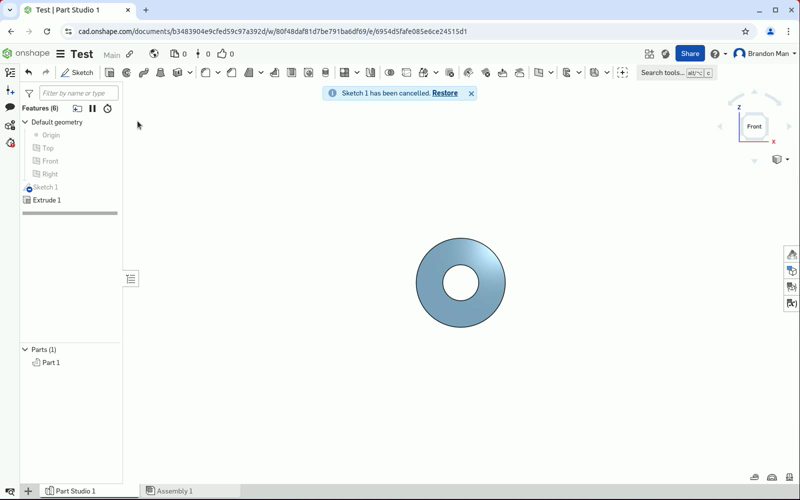
key(shift+h)
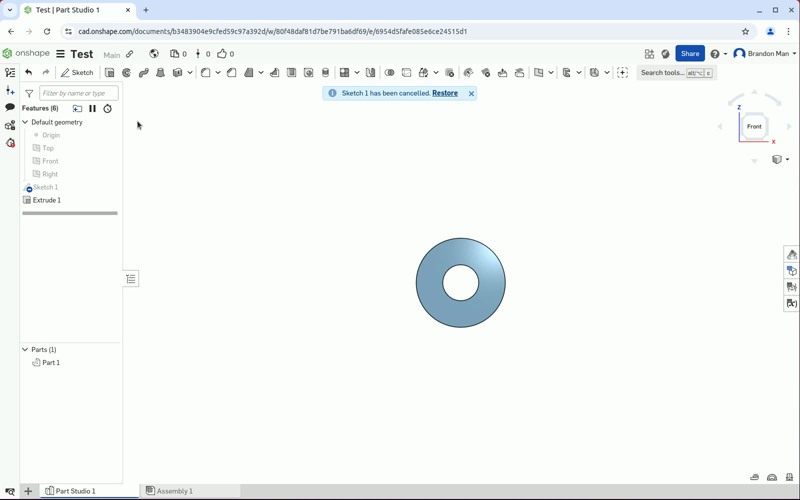
mouse_move(73, 189)
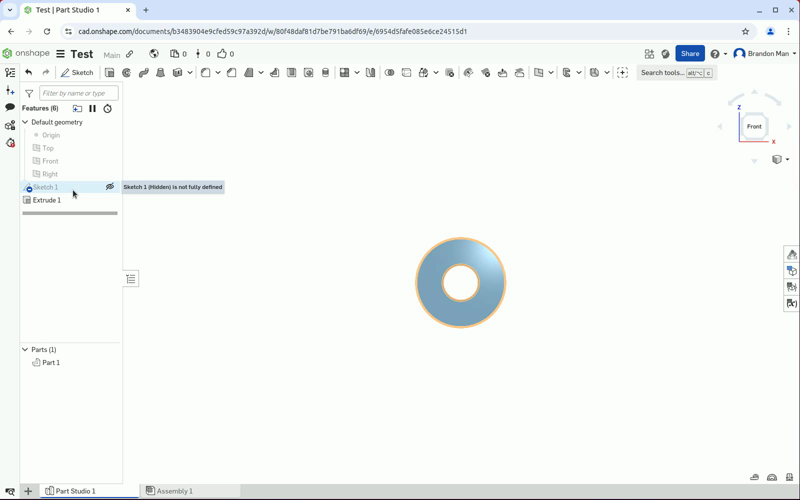
click(73, 189)
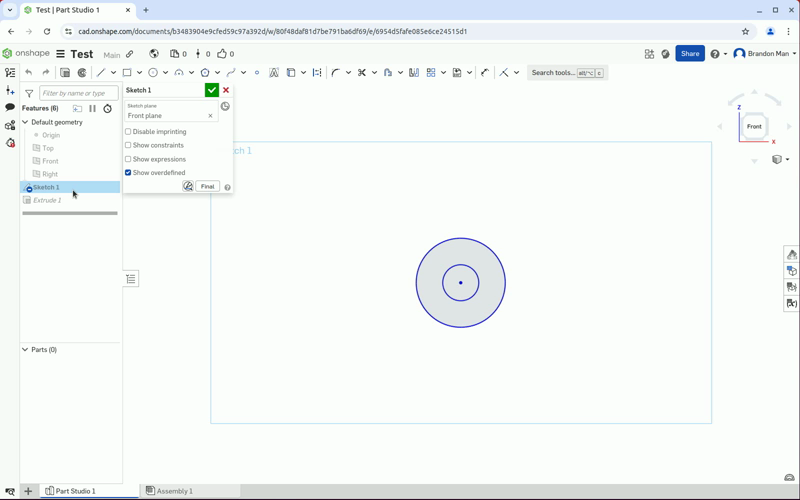
mouse_move(229, 92)
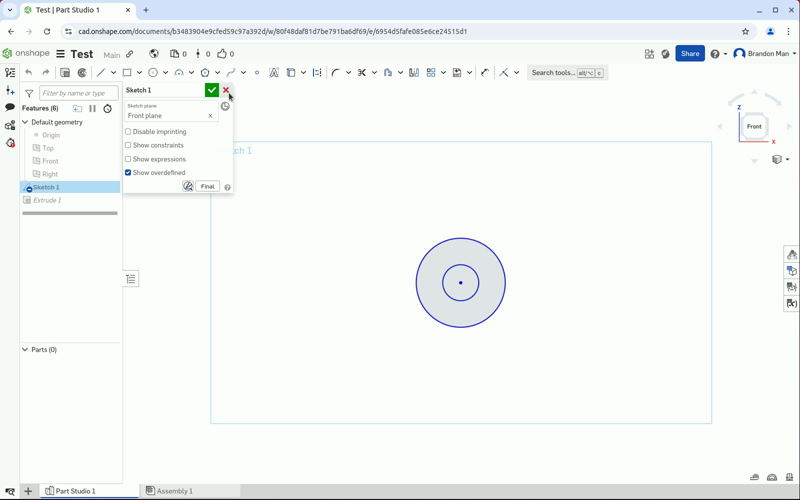
click(229, 92)
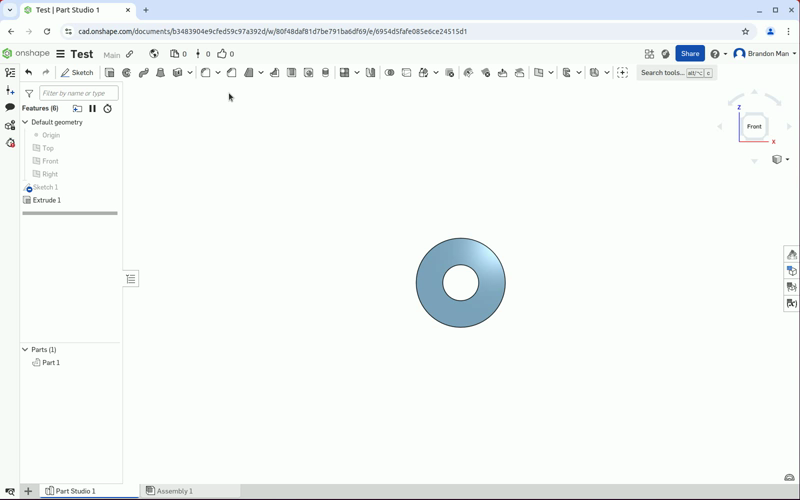
mouse_move(541, 75)
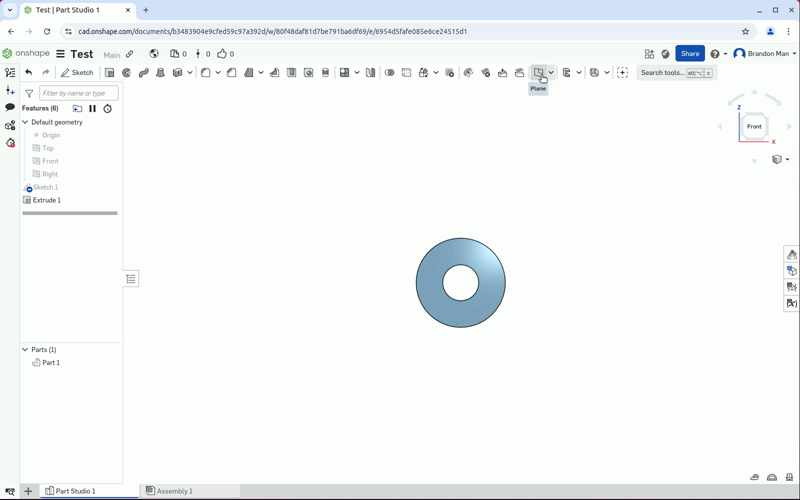
click(541, 75)
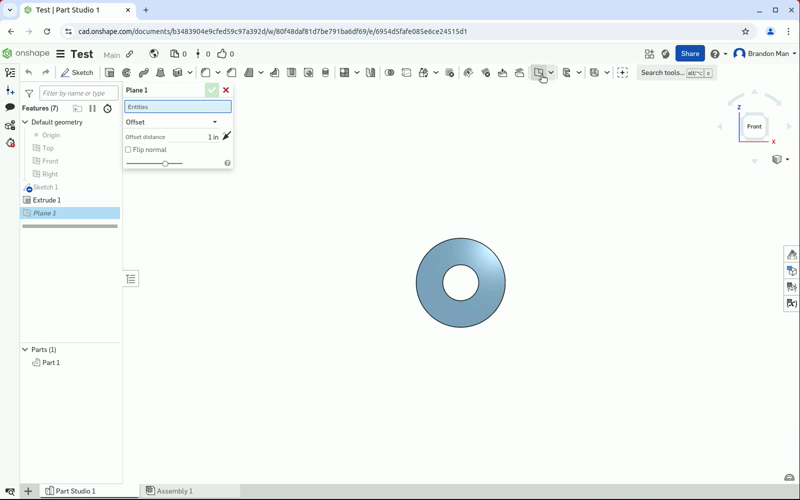
mouse_move(73, 163)
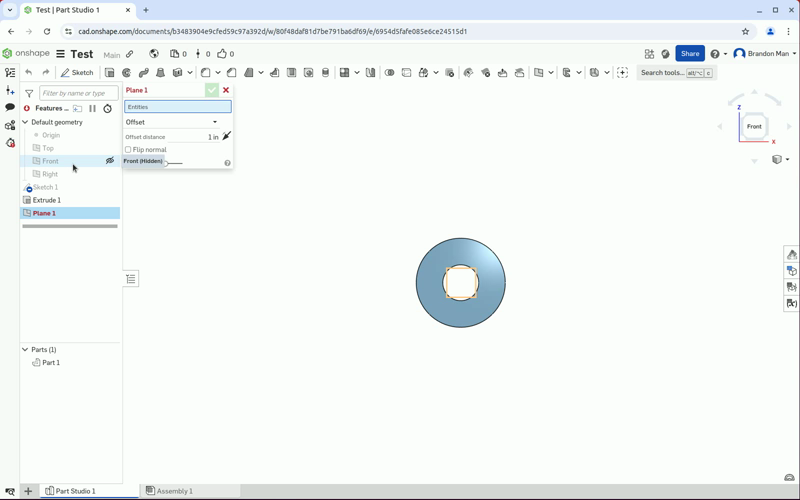
click(73, 163)
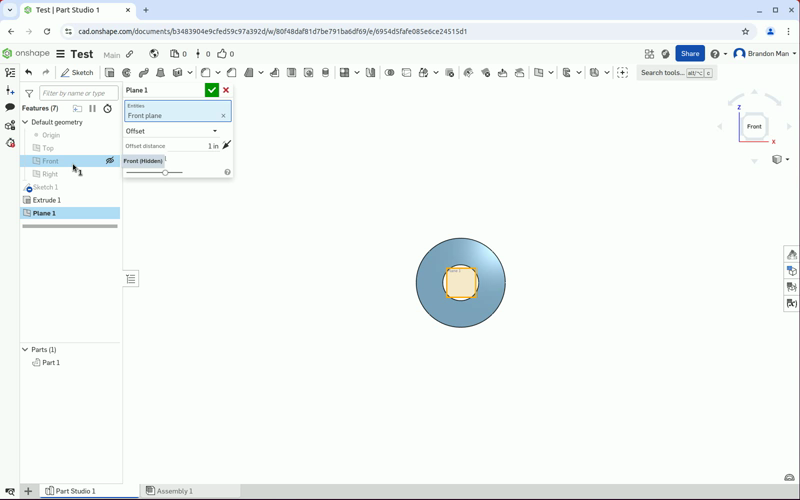
key(tab, 2)
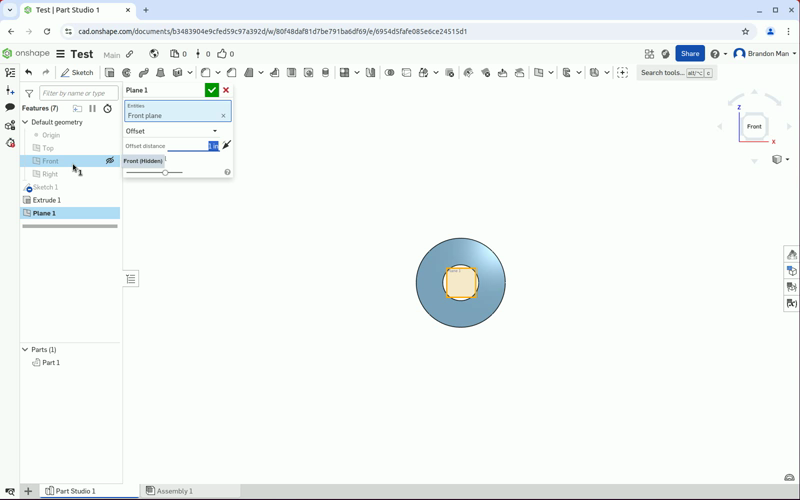
text(3.605)
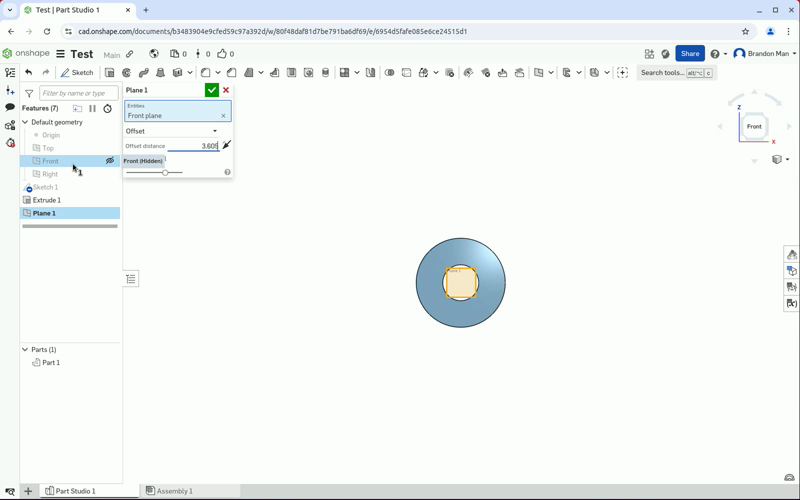
key(enter, 2)
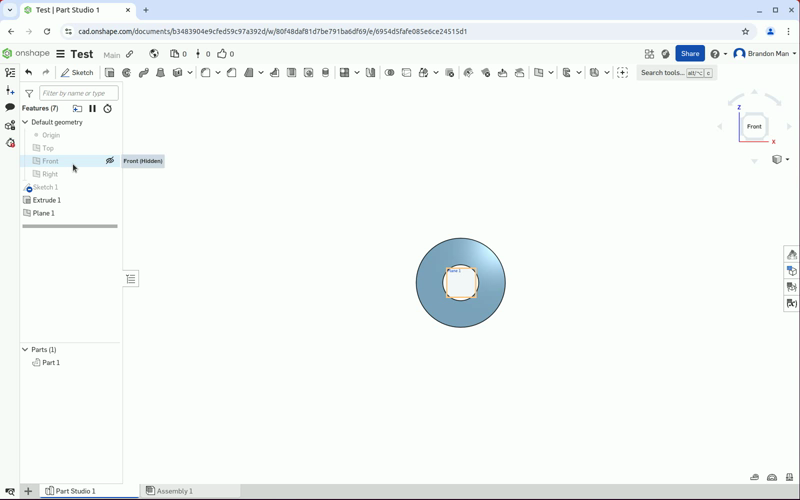
key(shift+s)
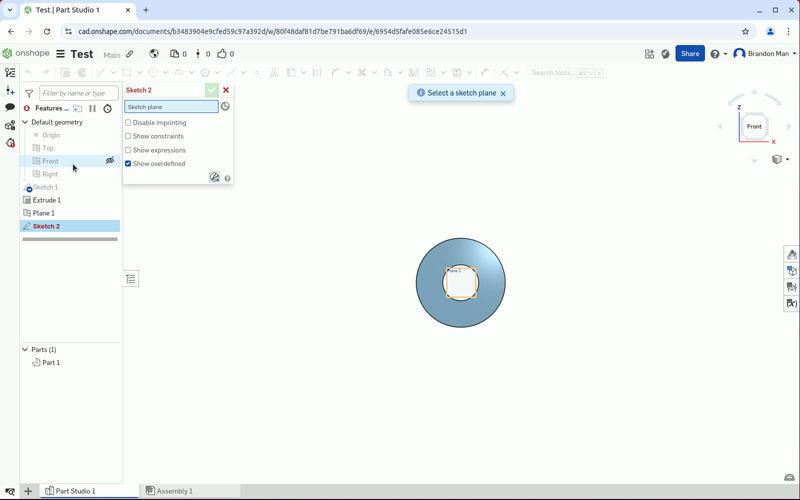
mouse_move(73, 215)
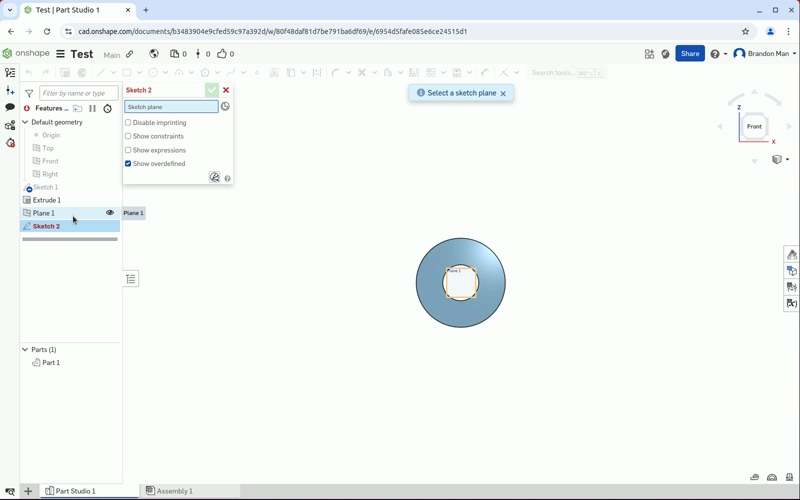
click(73, 215)
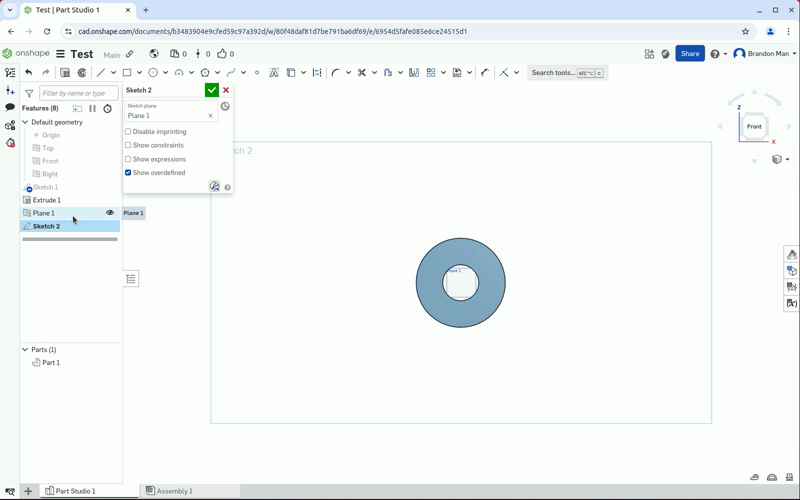
mouse_move(73, 352)
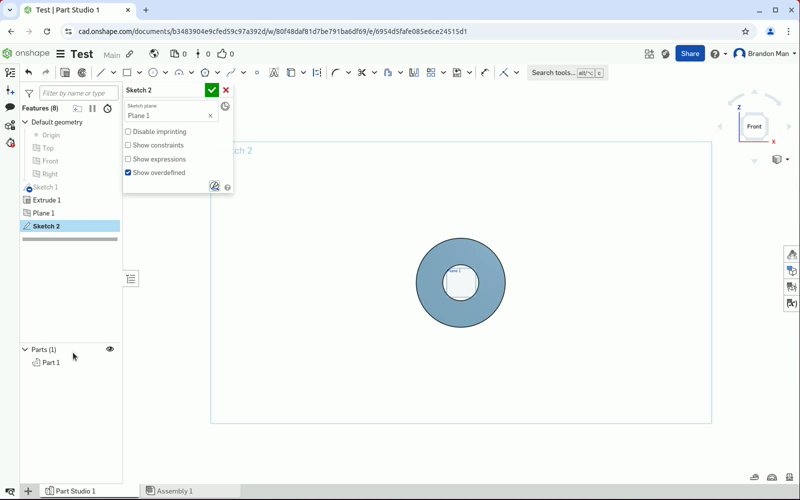
key(y)
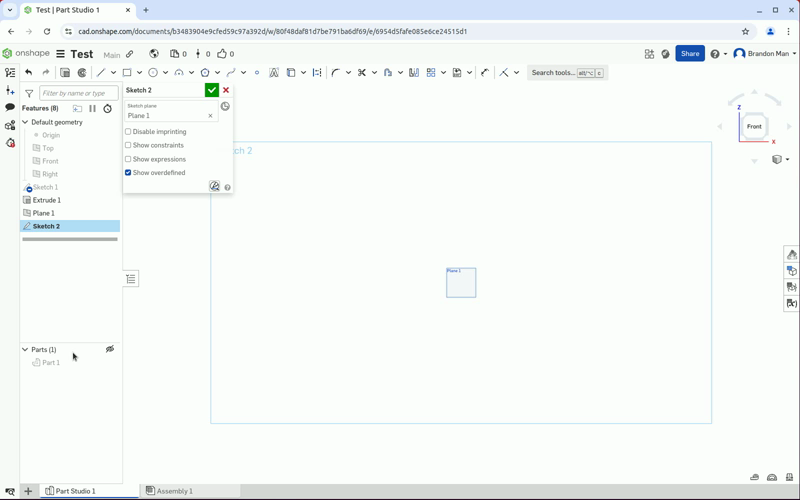
key(c)
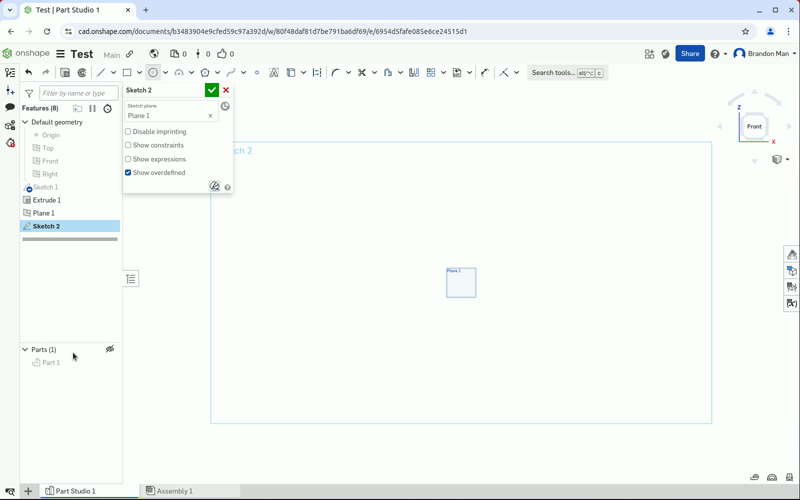
key_down(shift)
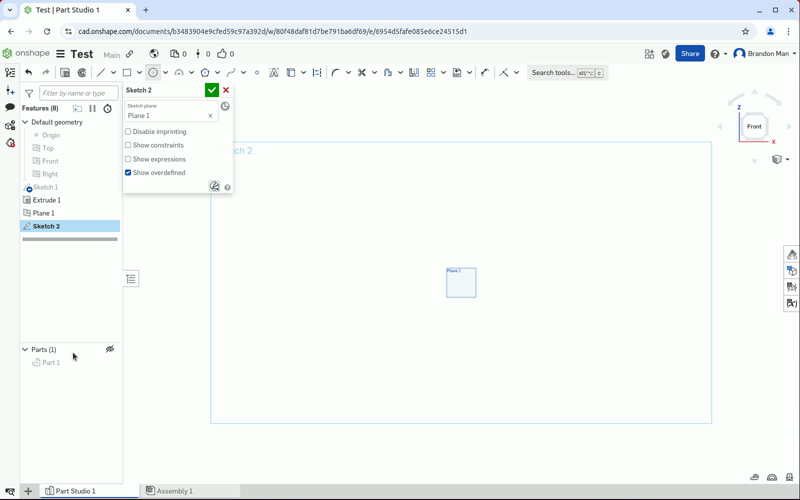
mouse_move(460, 282)
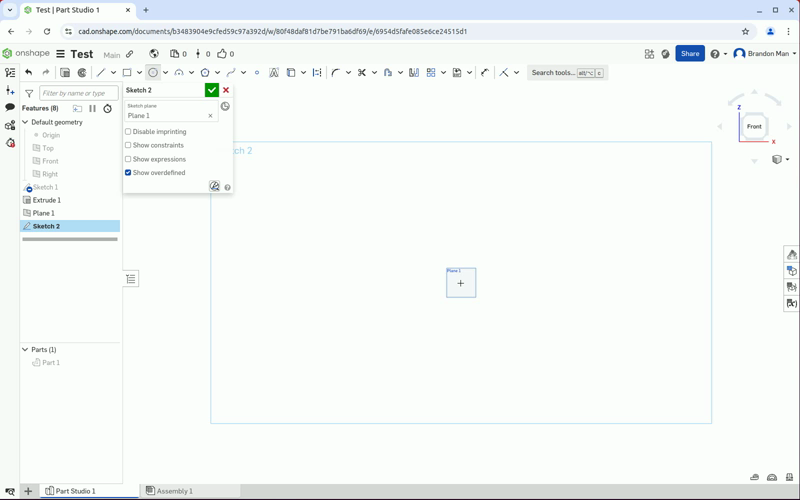
click(460, 282)
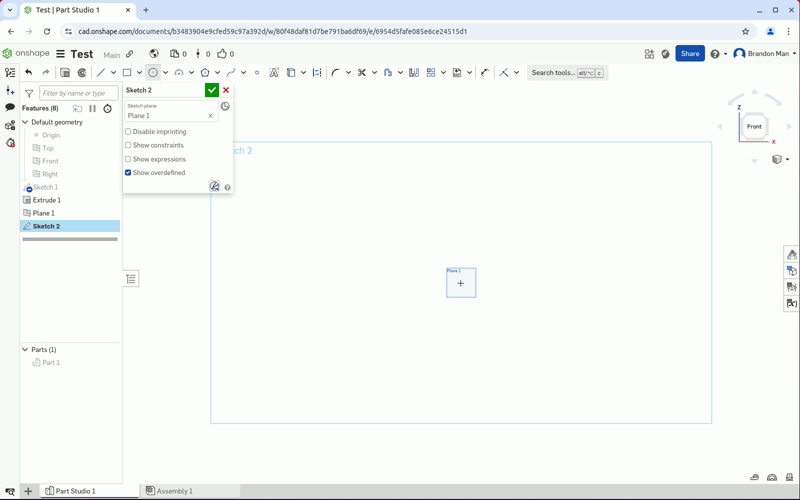
key_up(shift)
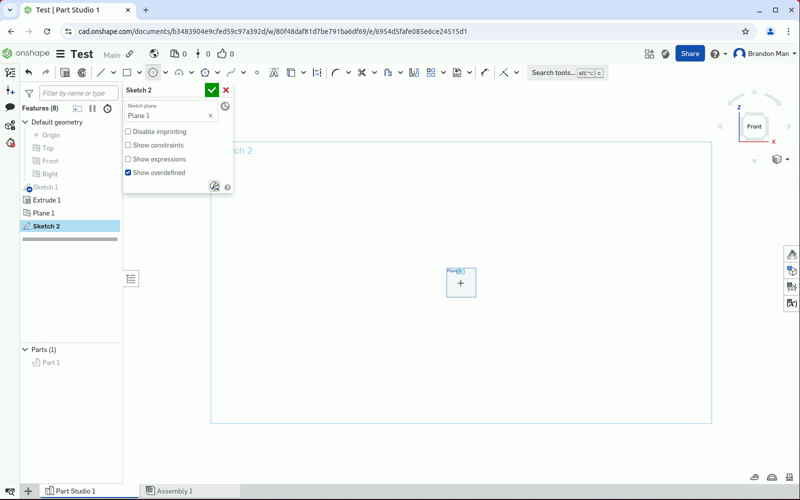
mouse_move(492, 282)
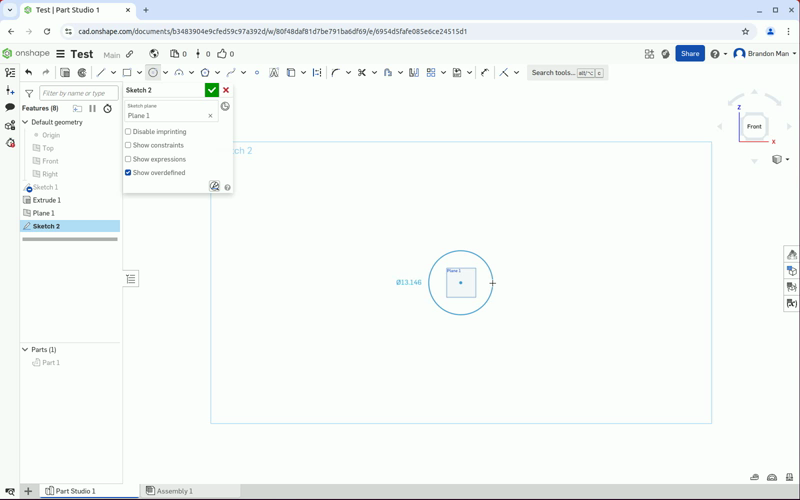
click(492, 282)
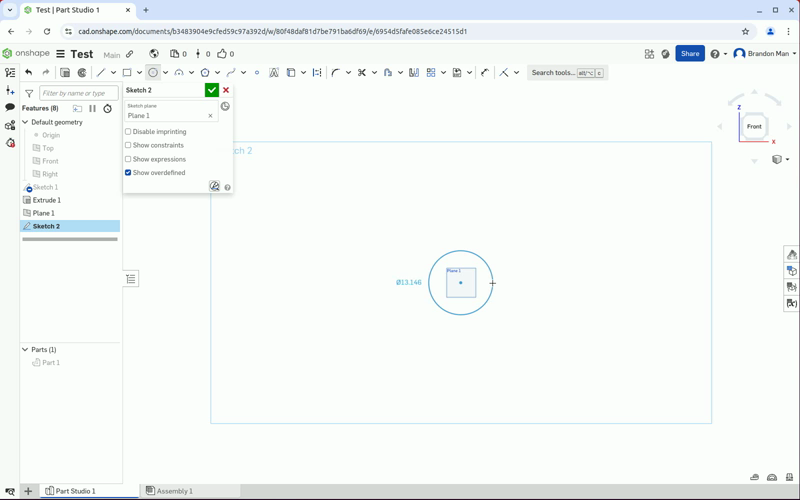
key(esc)
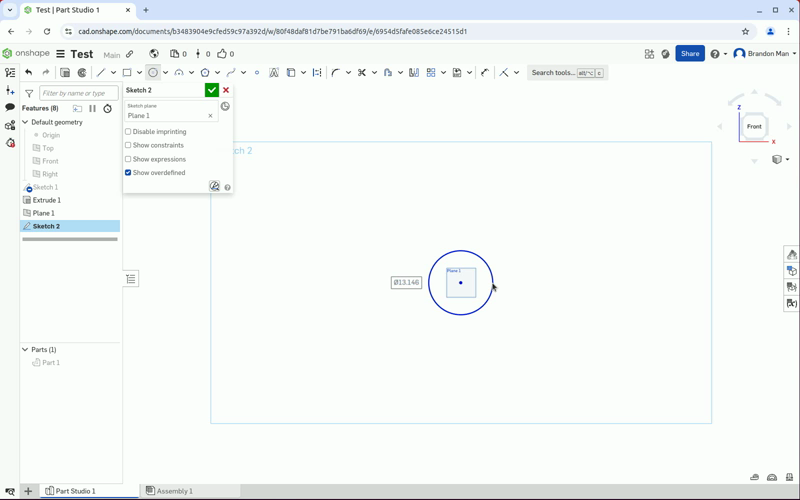
key(c)
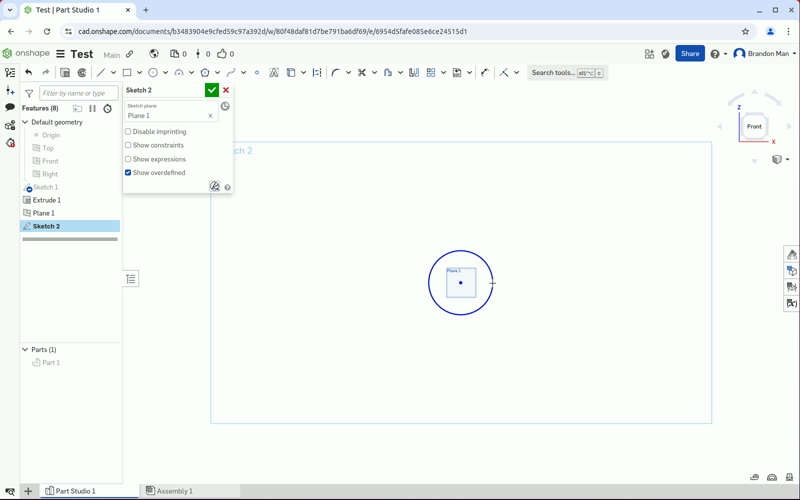
key_down(shift)
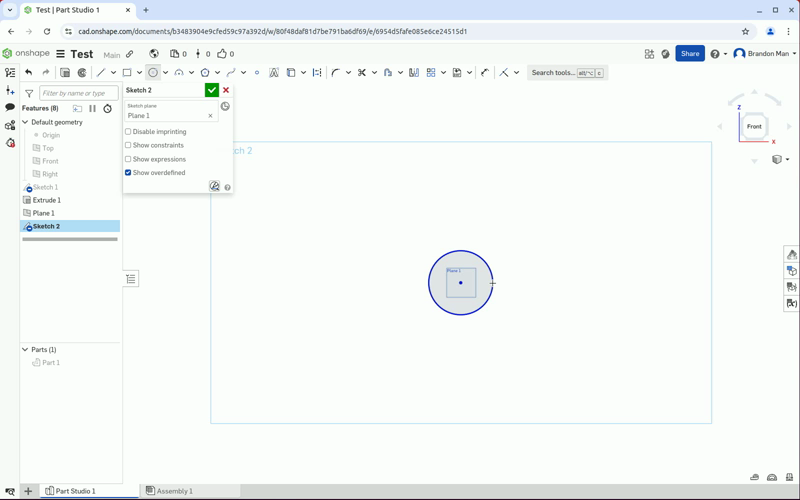
mouse_move(460, 282)
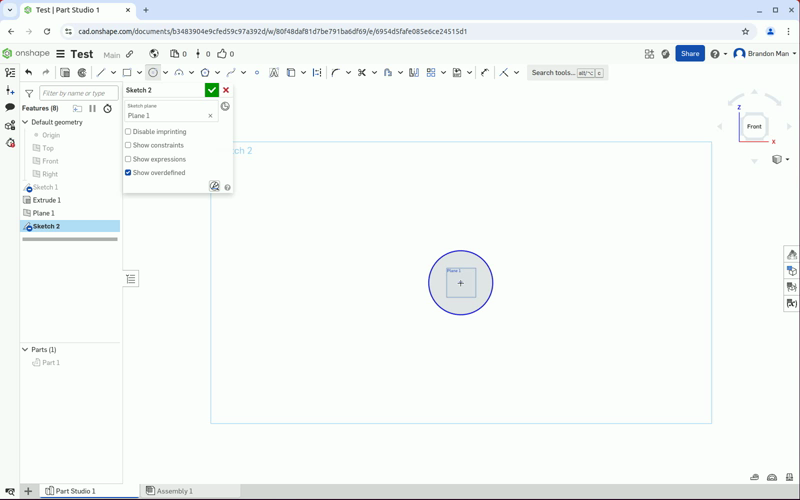
click(460, 282)
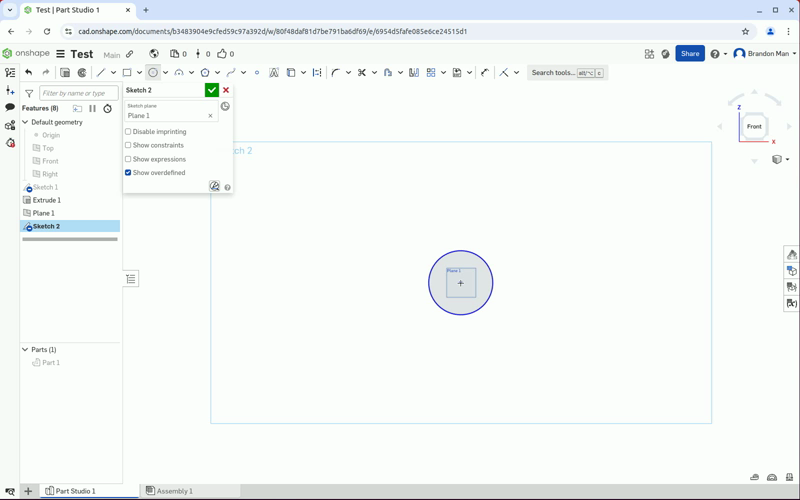
key_up(shift)
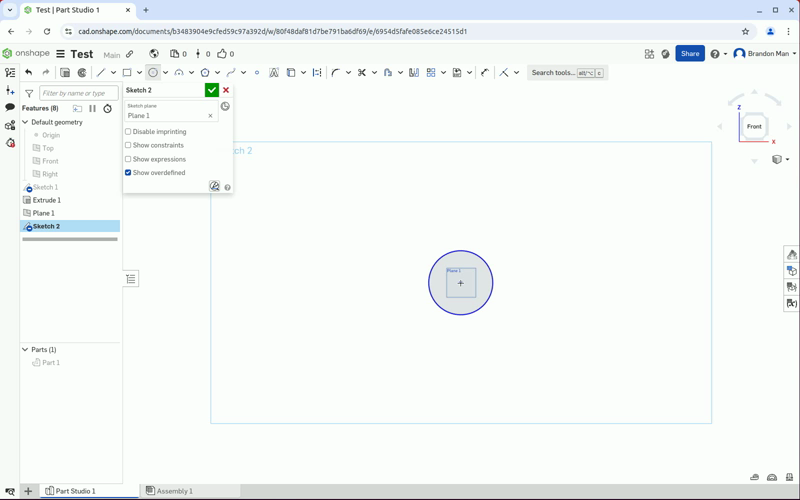
mouse_move(478, 282)
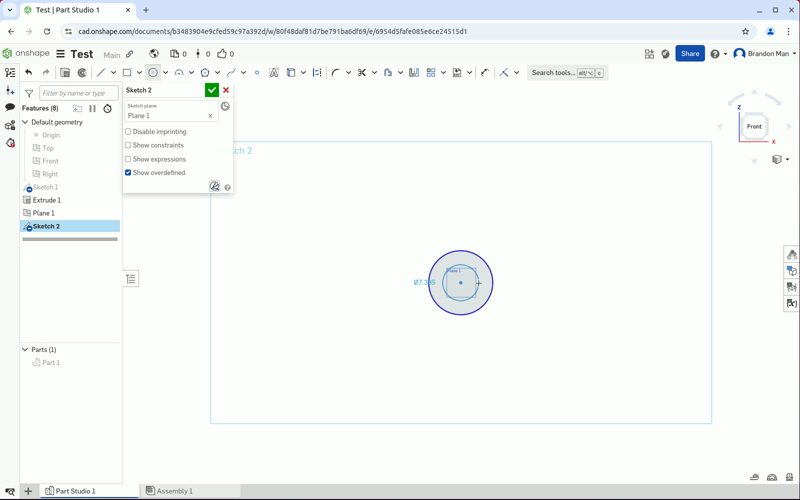
click(478, 282)
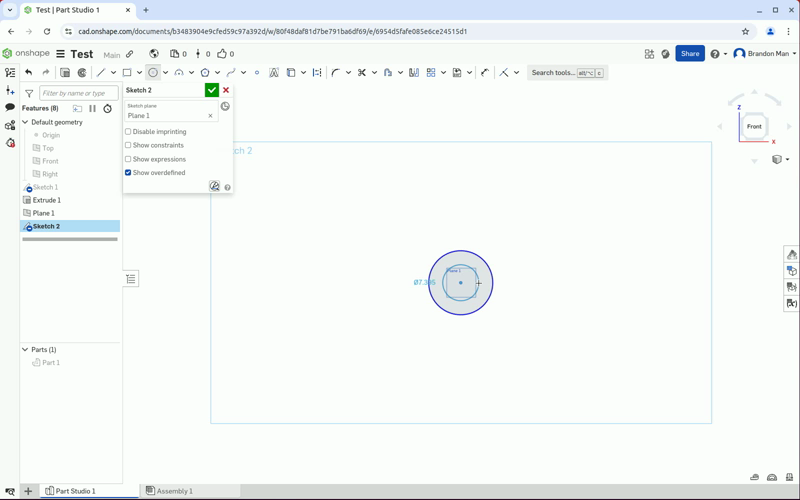
key(esc)
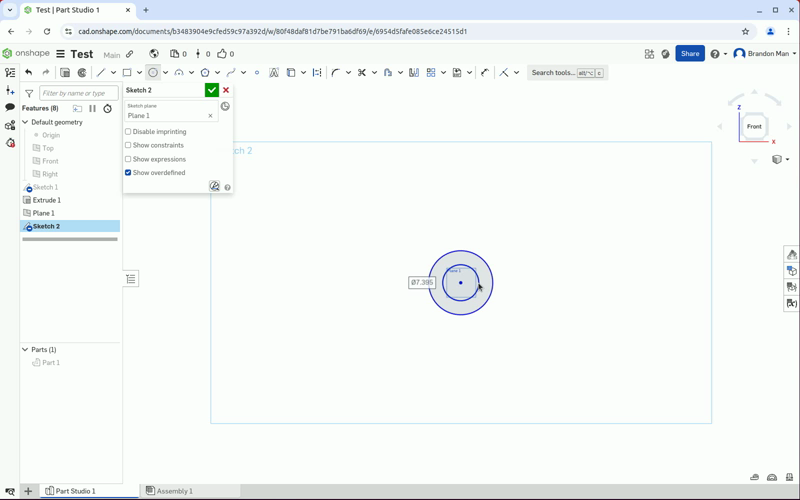
mouse_move(462, 307)
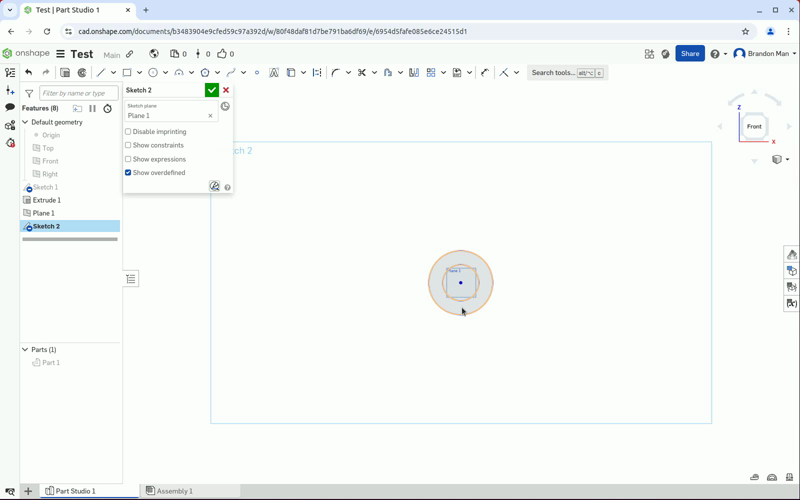
click(462, 307)
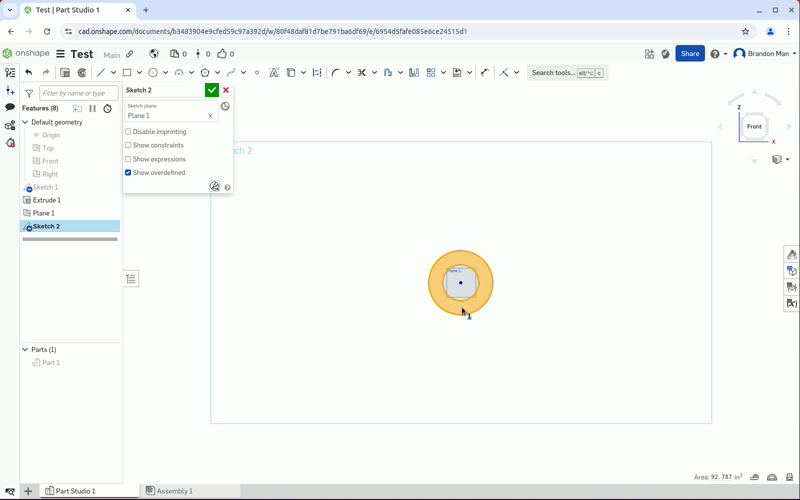
mouse_move(73, 352)
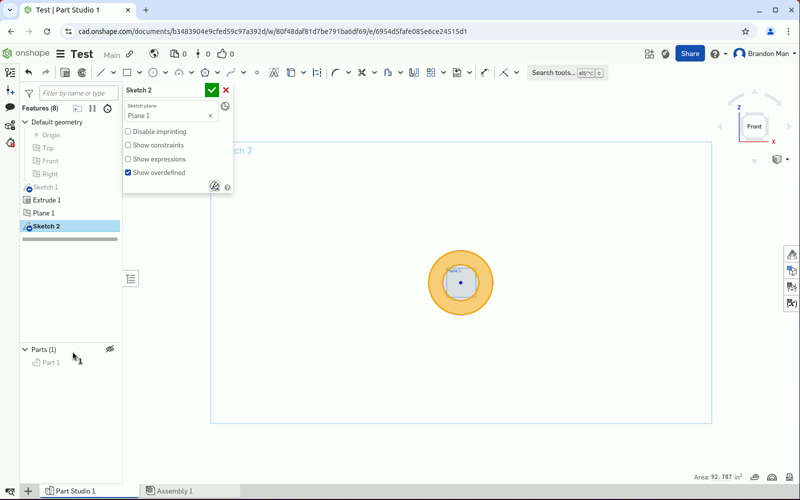
key(shift+y)
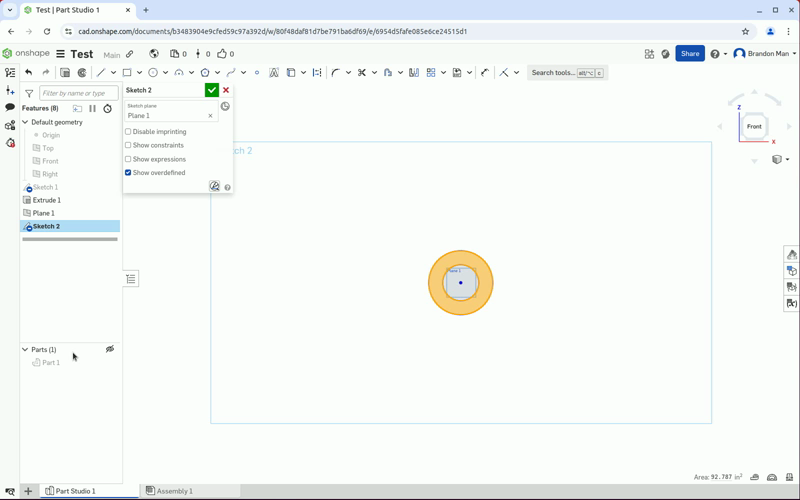
key(shift+e)
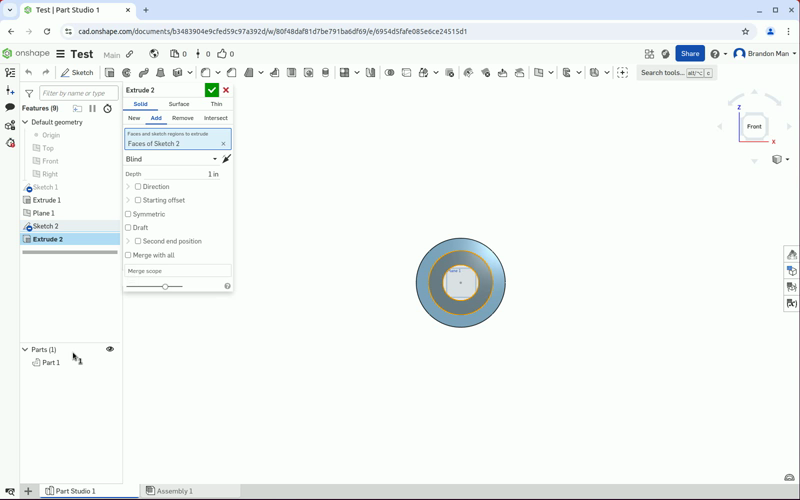
mouse_move(143, 106)
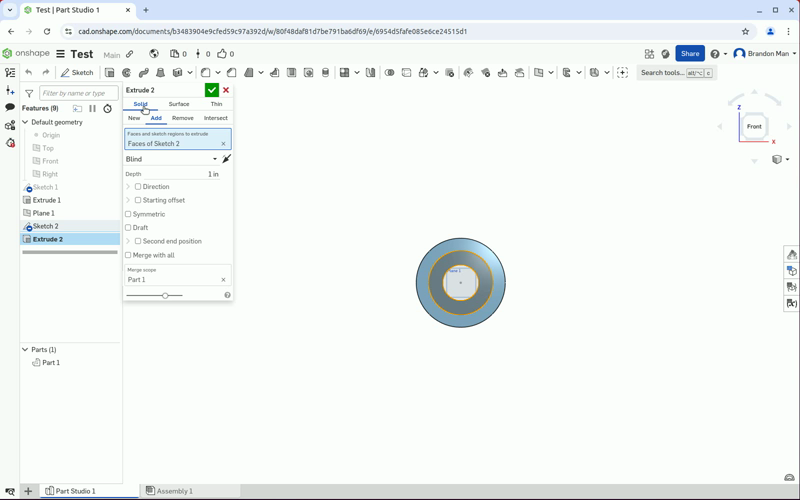
click(143, 106)
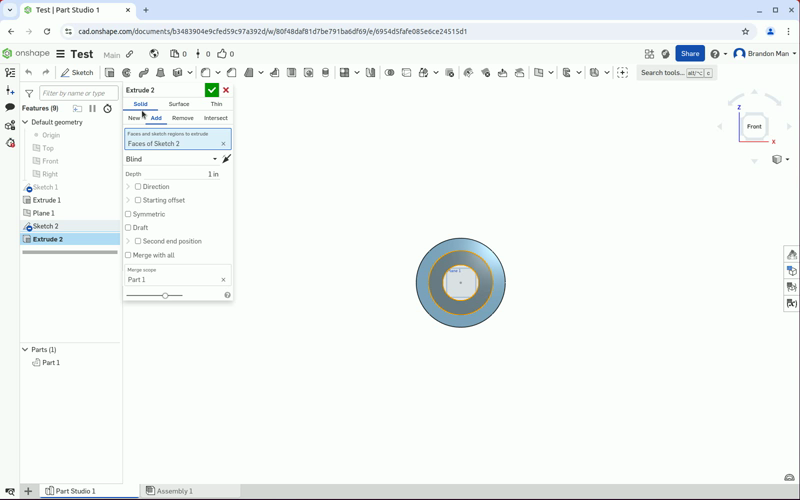
mouse_move(137, 120)
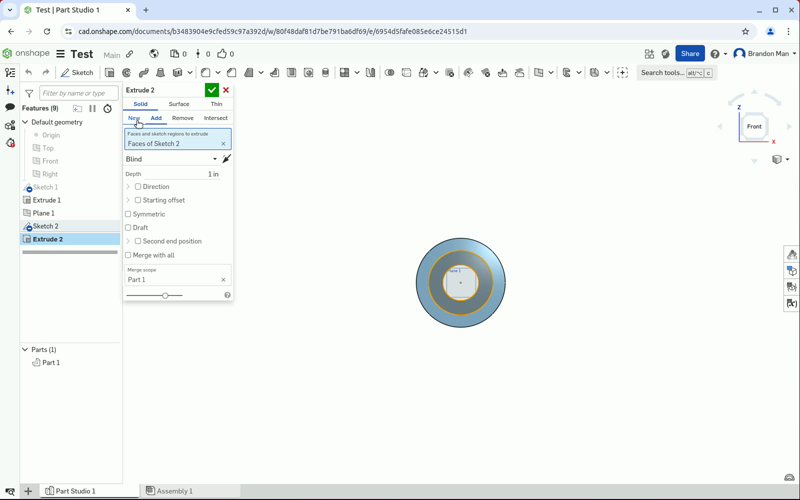
click(137, 120)
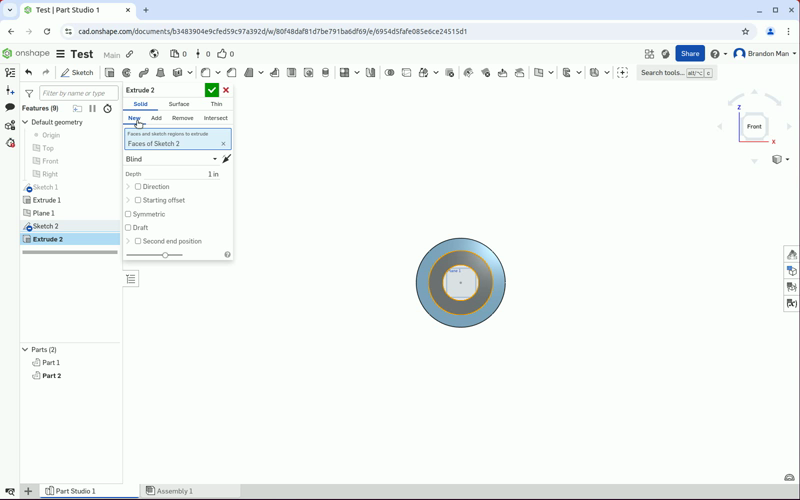
key(tab, 4)
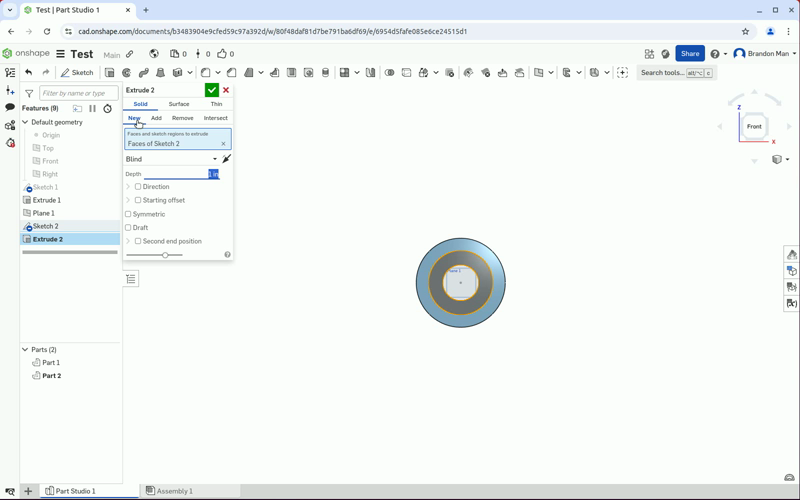
text(1.204)
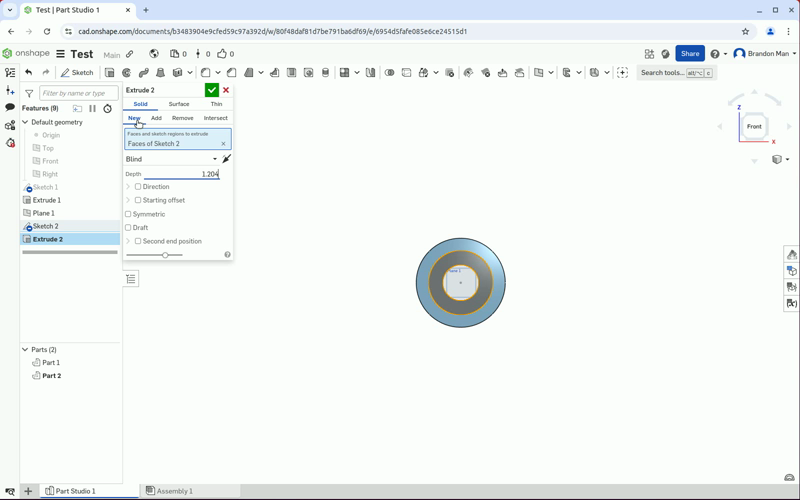
key(enter)
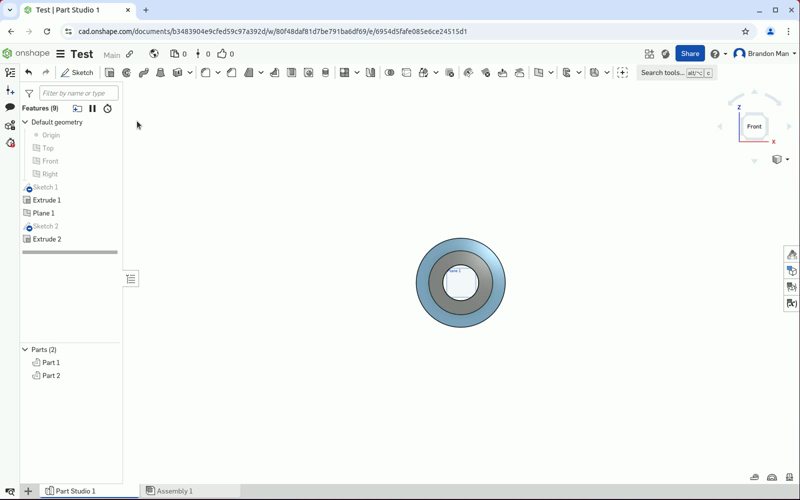
key(shift+h)
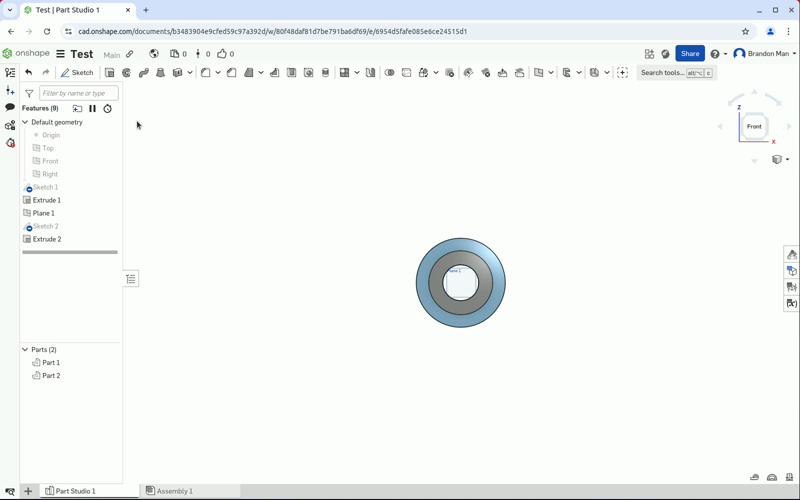
key(shift+h)
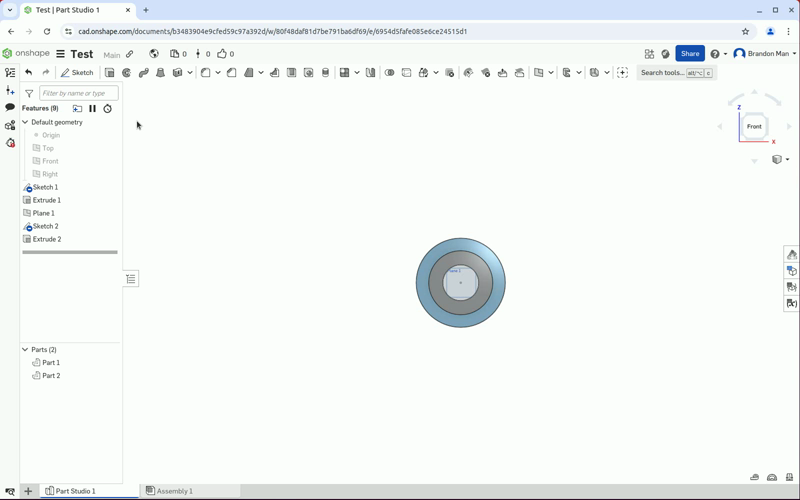
key(shift+7)
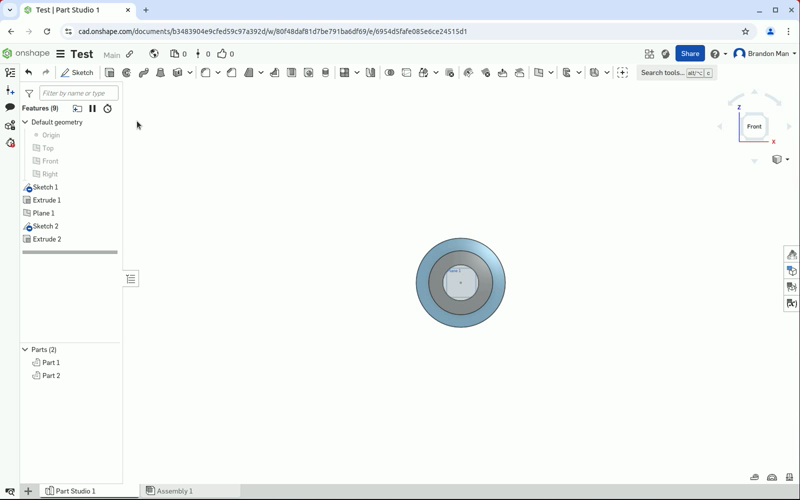
key(left, 2)
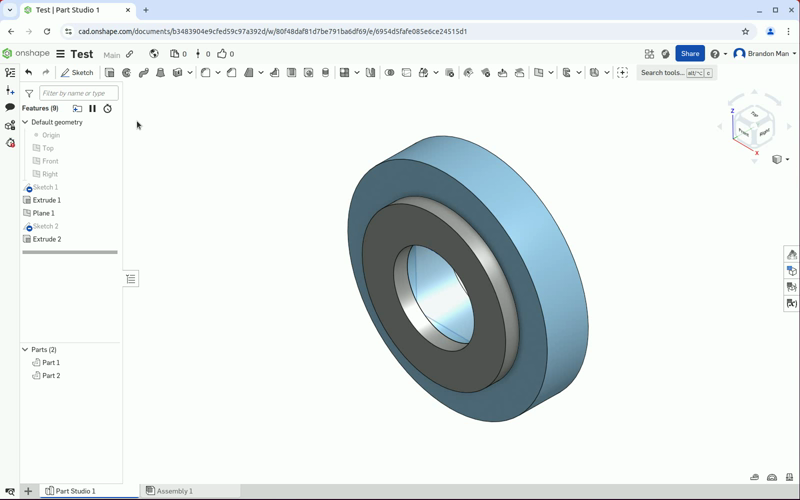
key(down, 2)
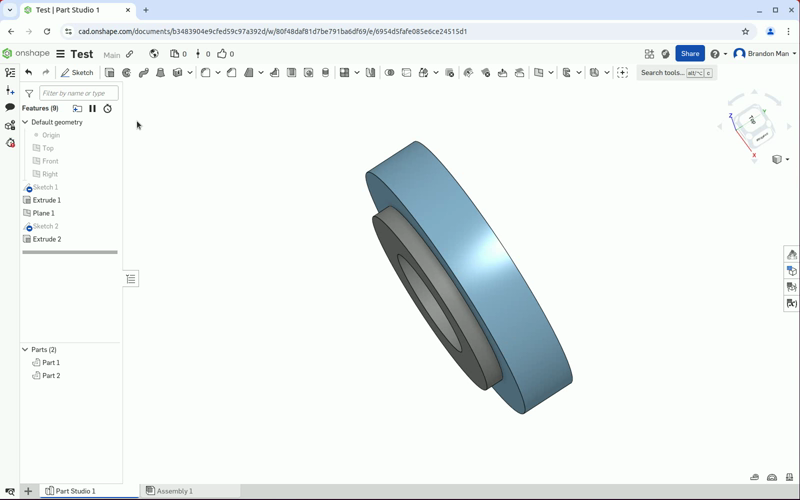
key(up, 2)
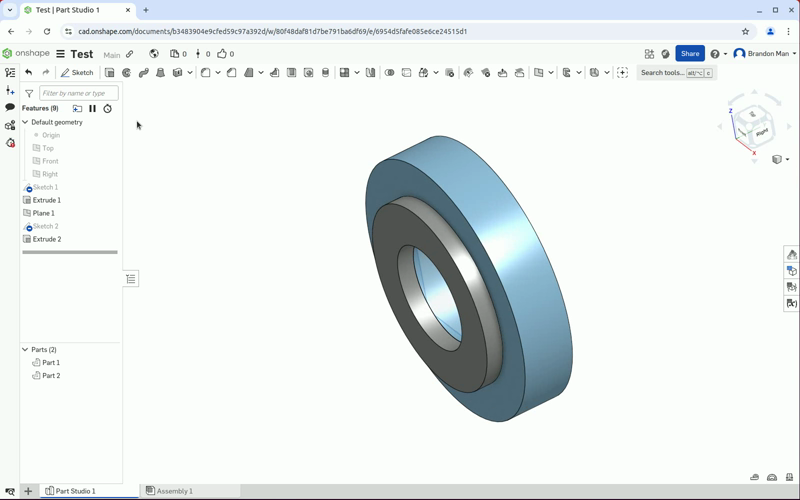
key(right, 2)
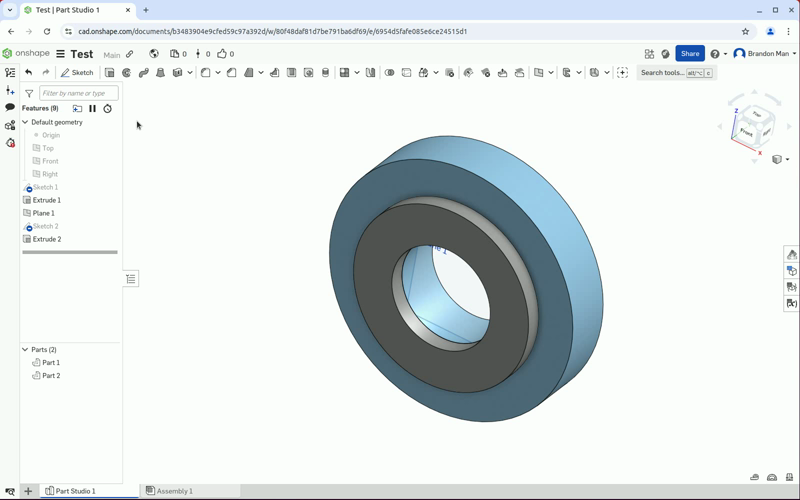
mouse_move(73, 189)
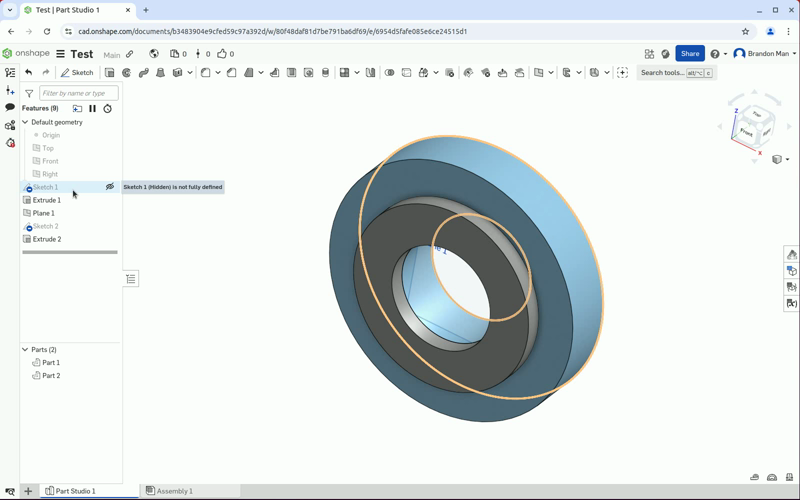
click(73, 189)